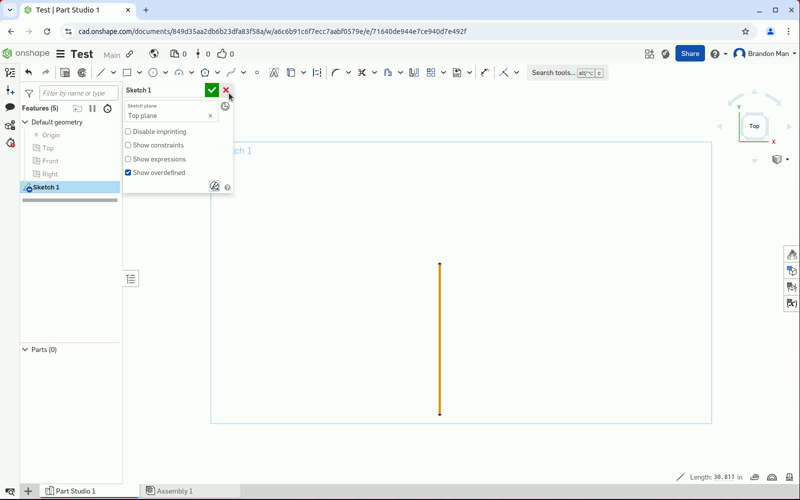
key(shift+h)
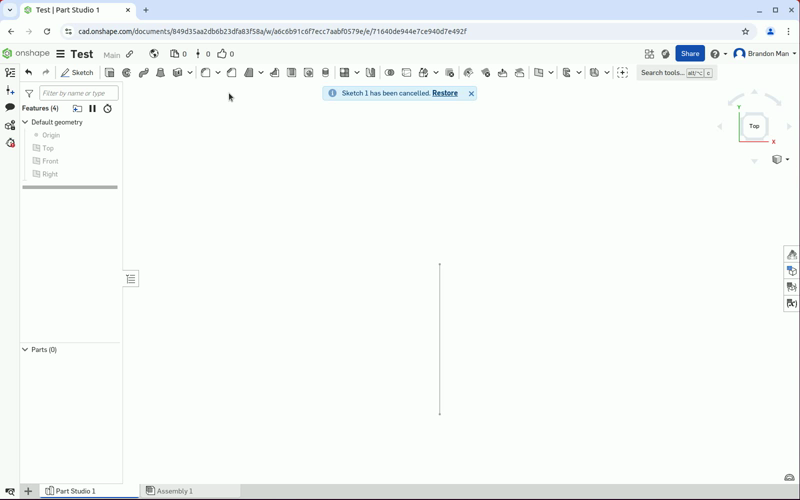
mouse_move(73, 352)
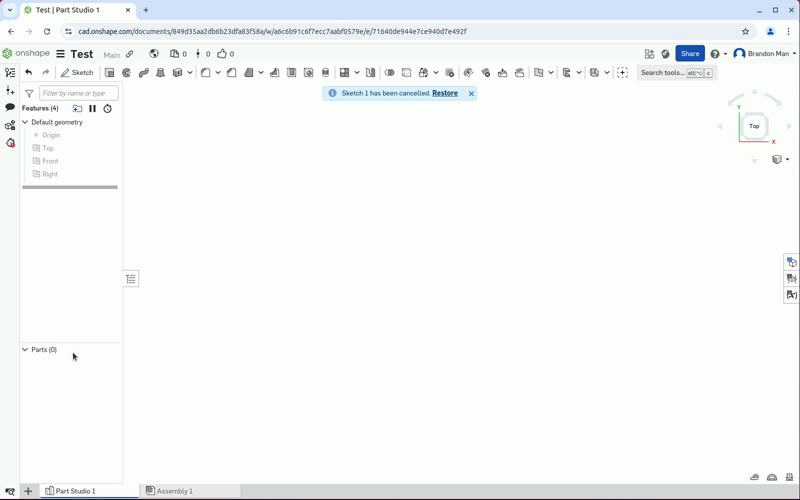
key(y)
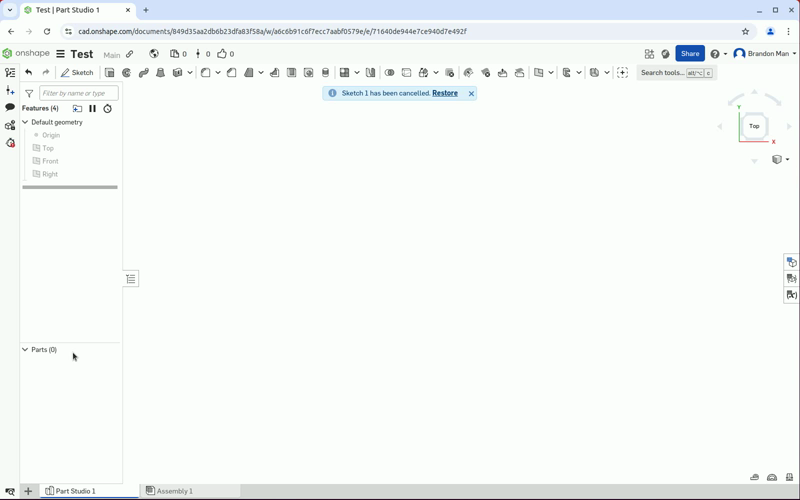
key(shift+p)
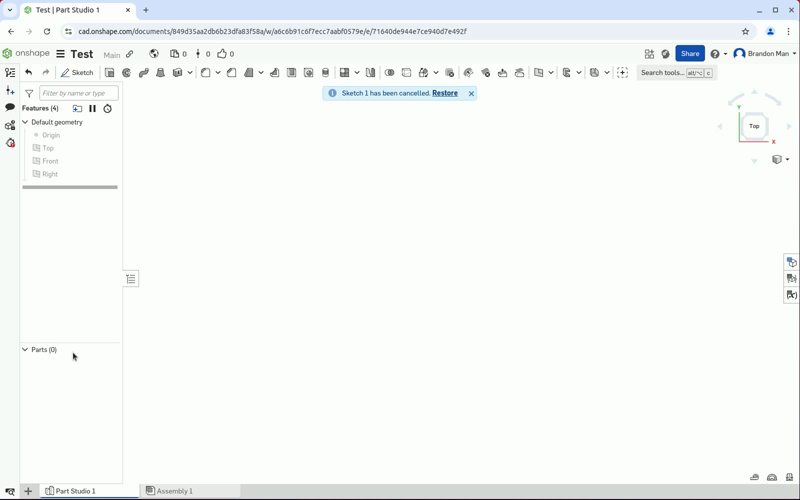
key(space)
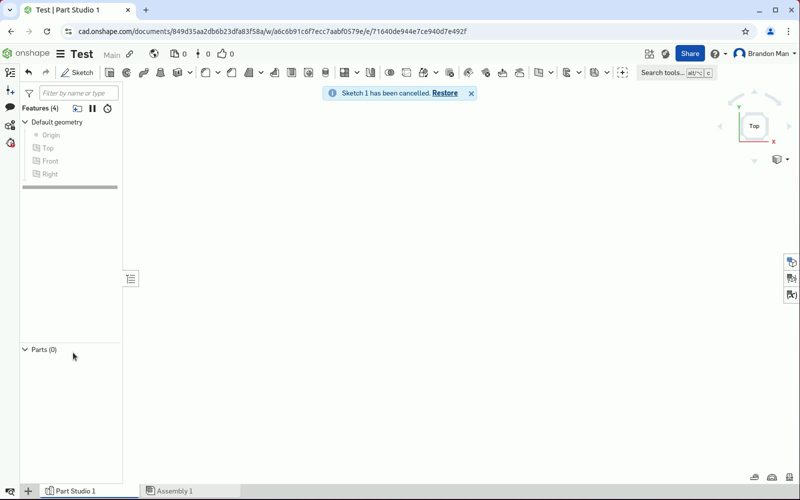
key_down(shift)
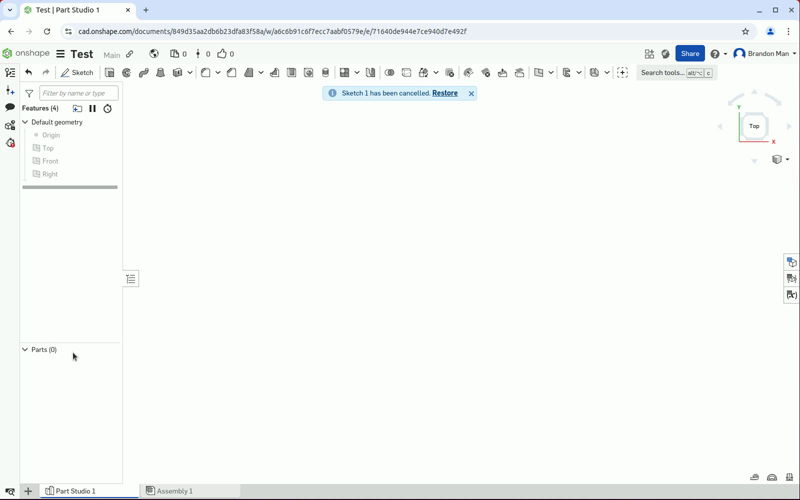
key(up)
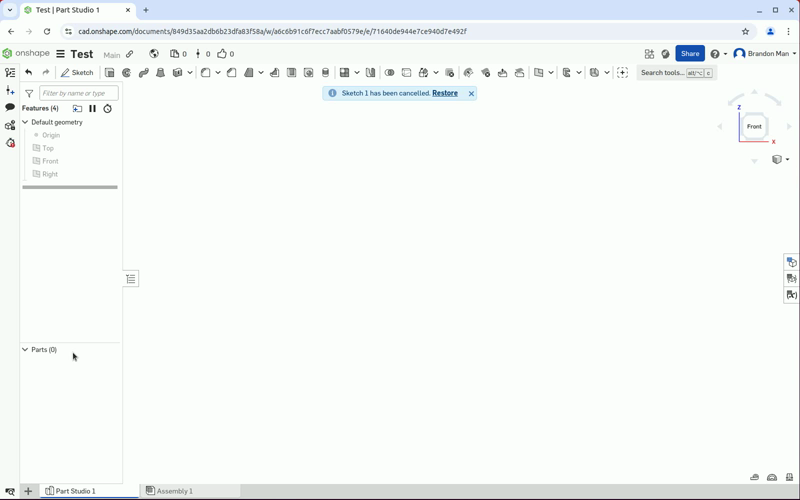
key_up(shift)
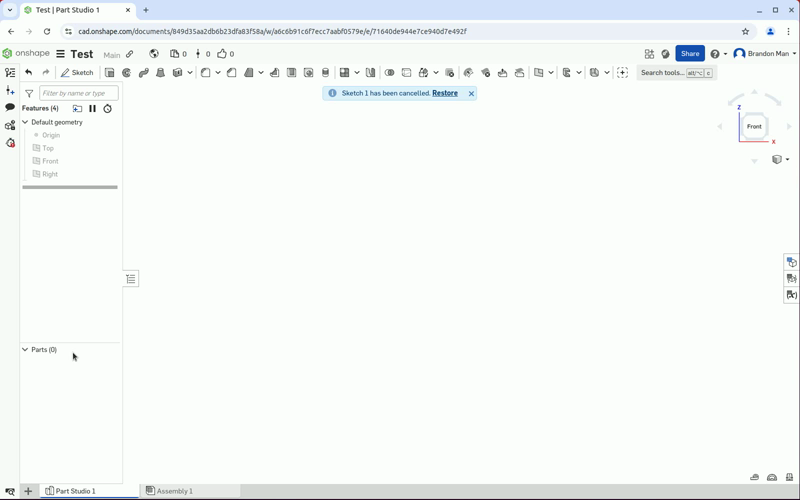
key(space)
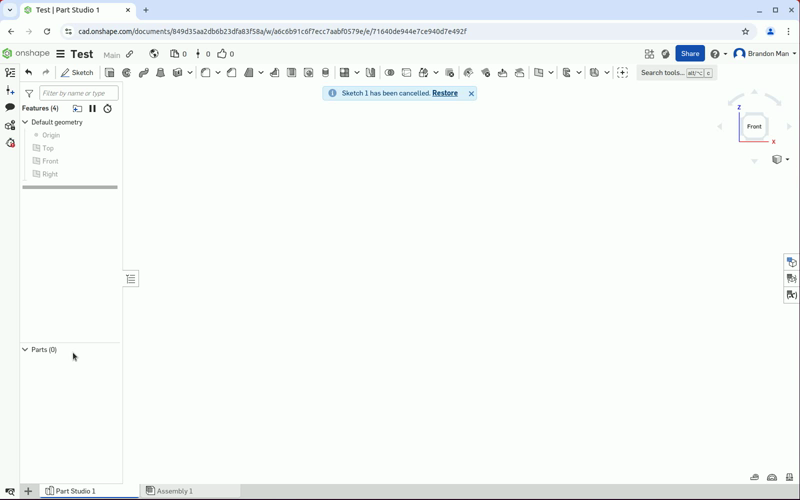
key_down(shift)
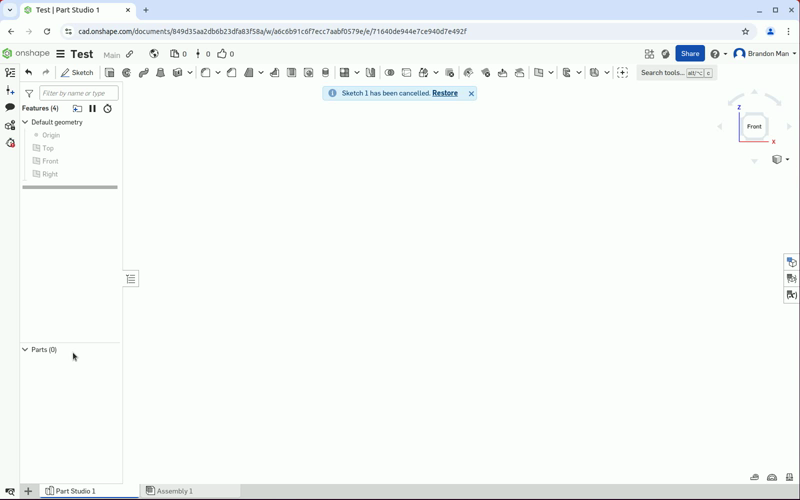
key(left)
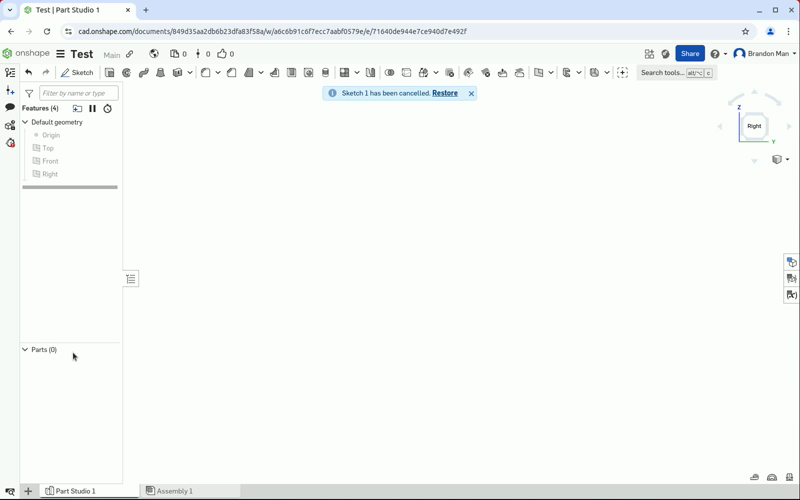
key_up(shift)
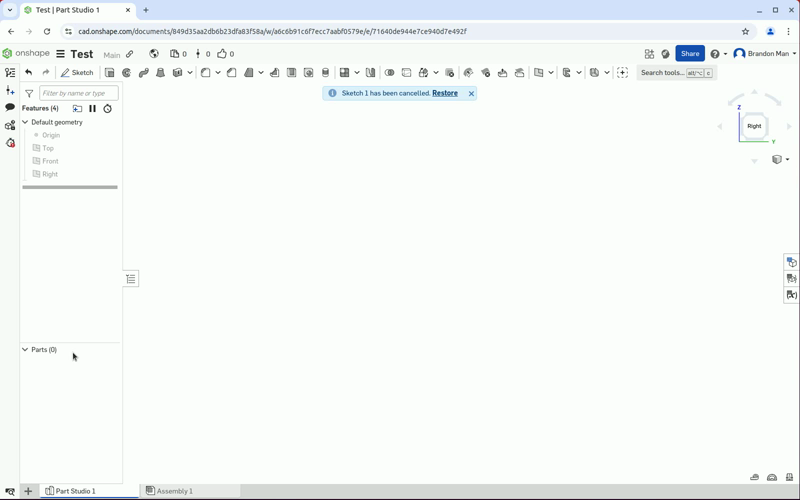
mouse_move(73, 352)
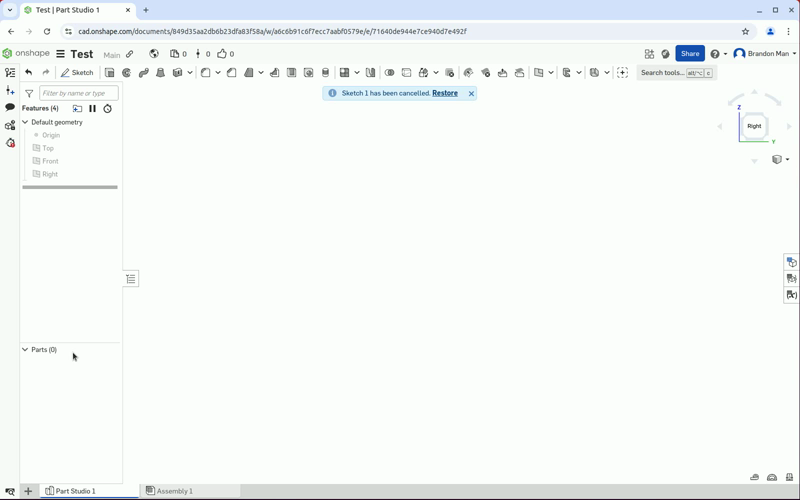
key(shift+y)
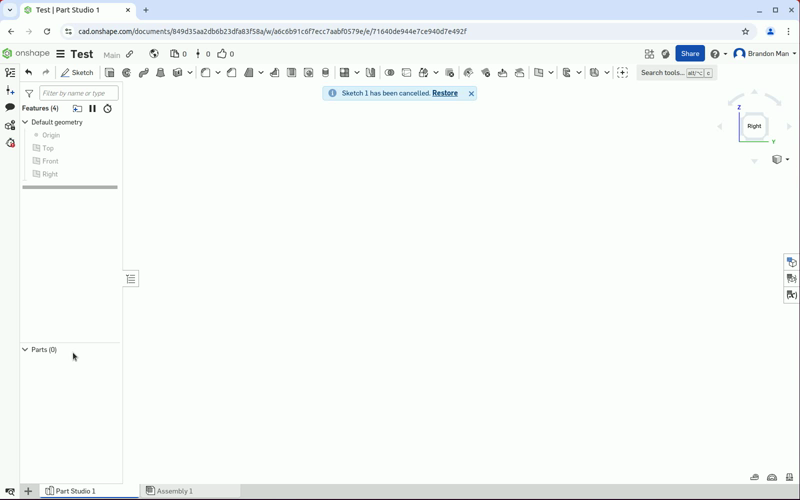
key(shift+s)
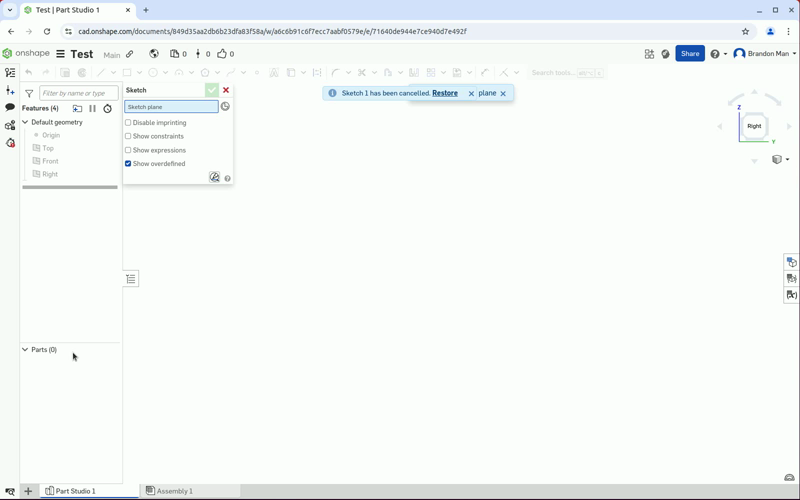
mouse_move(73, 176)
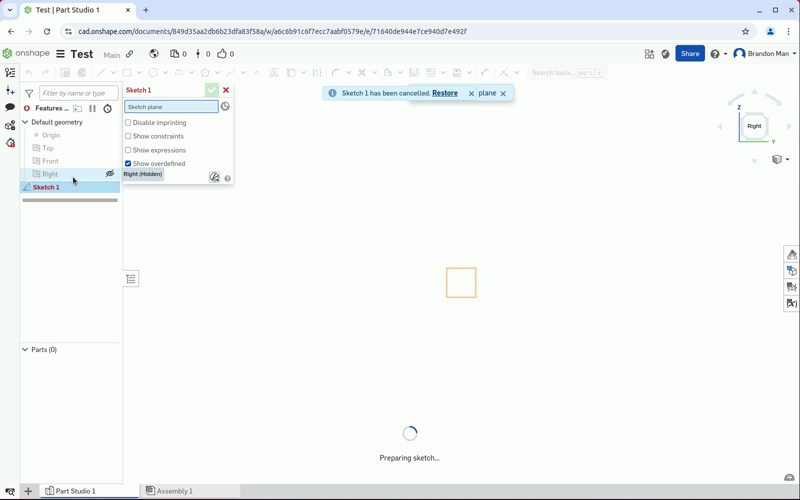
click(73, 176)
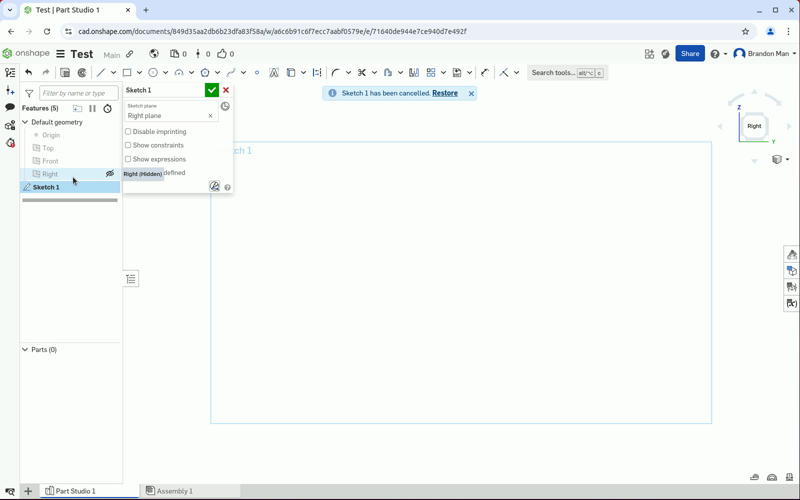
mouse_move(73, 352)
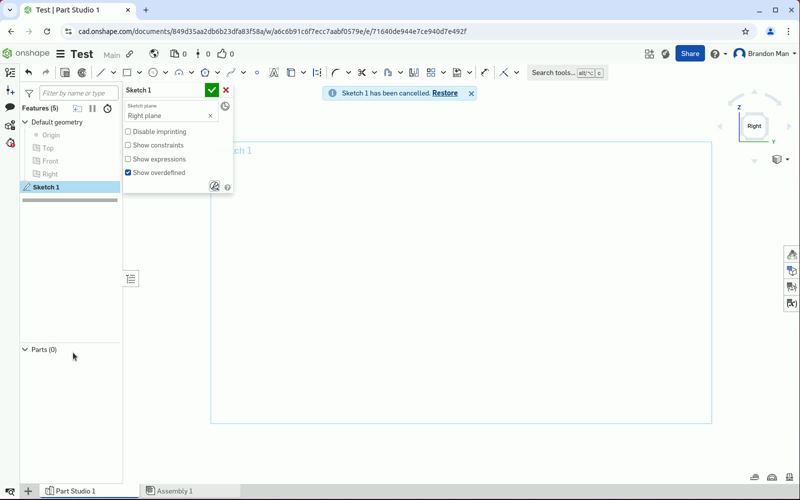
key(y)
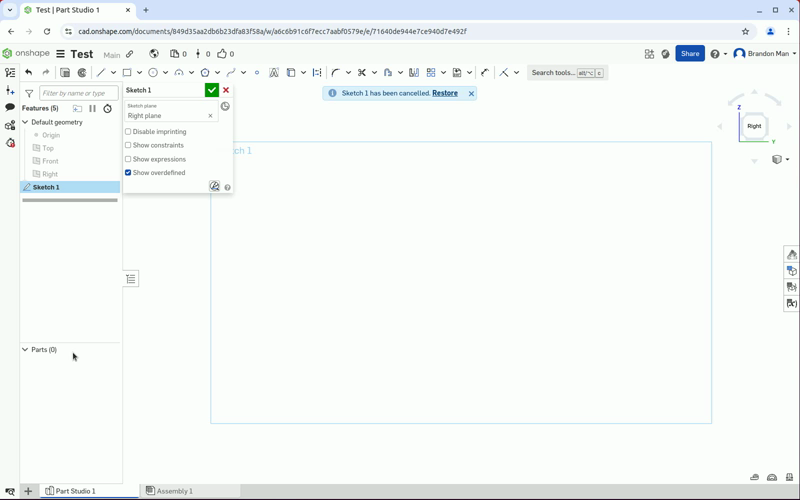
key(c)
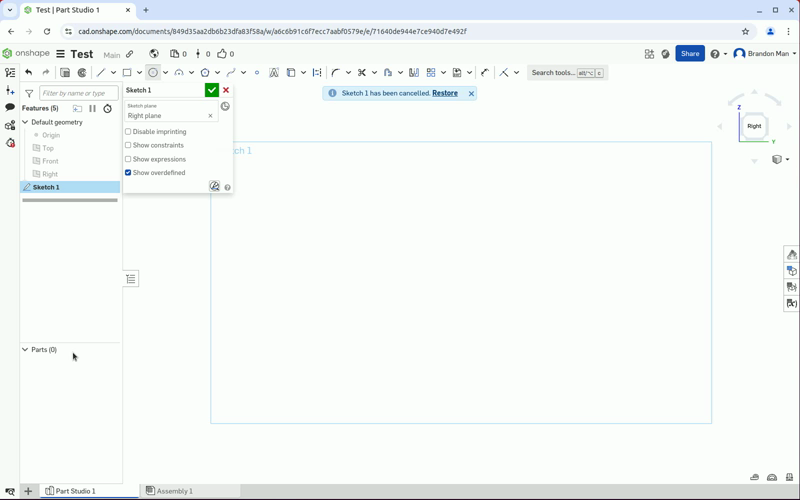
key_down(shift)
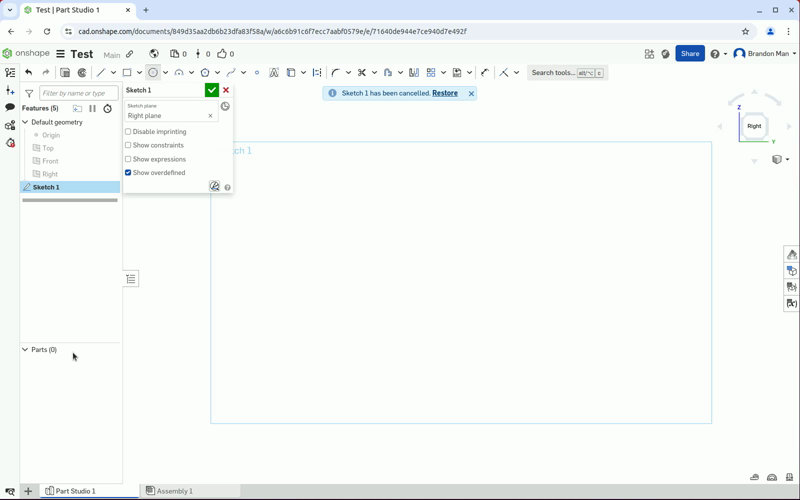
mouse_move(461, 282)
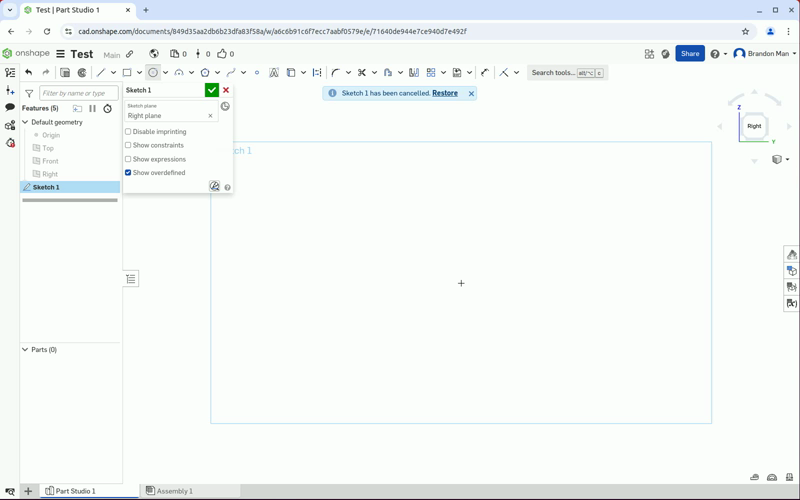
click(461, 282)
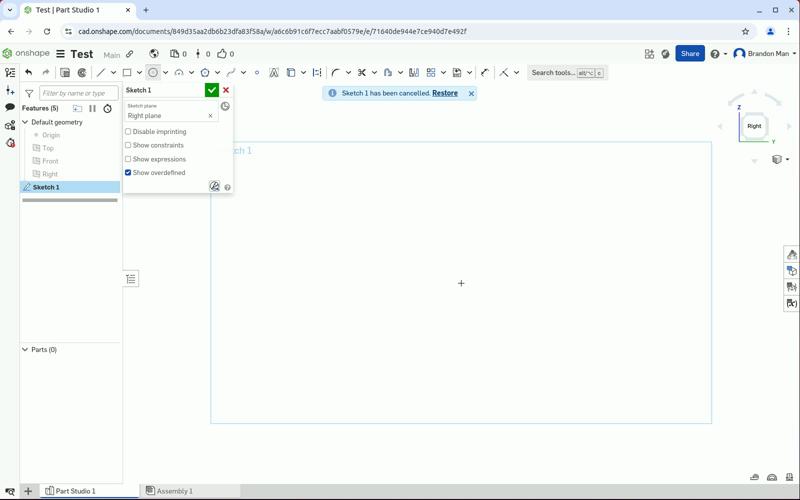
key_up(shift)
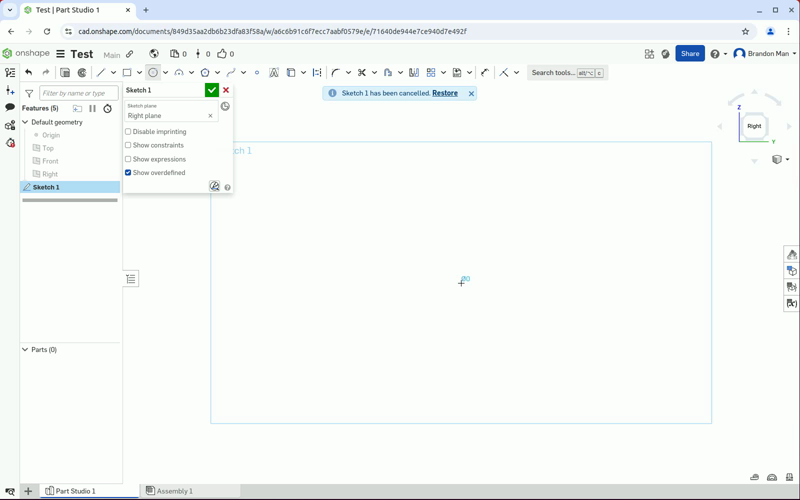
mouse_move(574, 282)
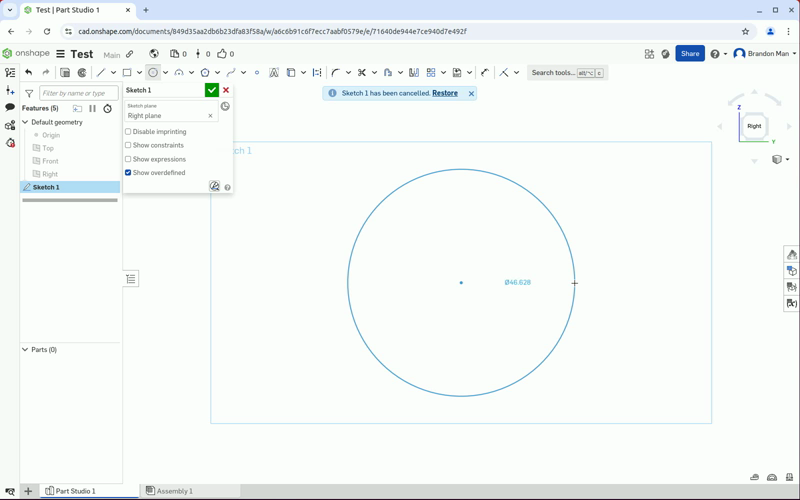
click(574, 282)
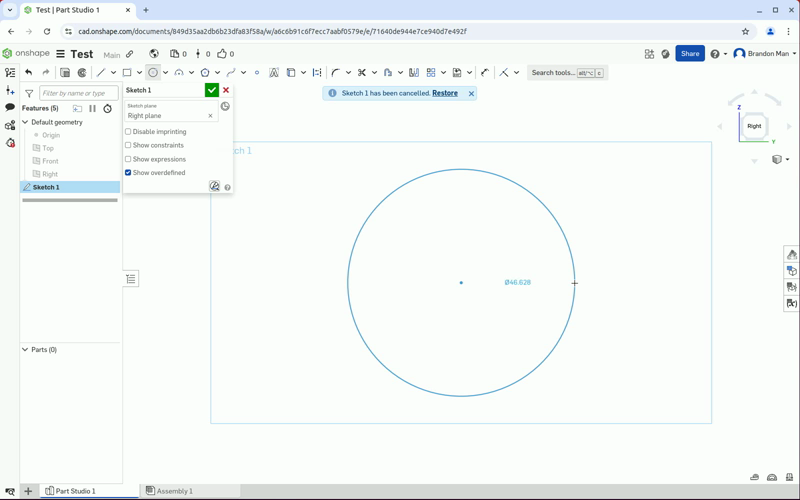
key(esc)
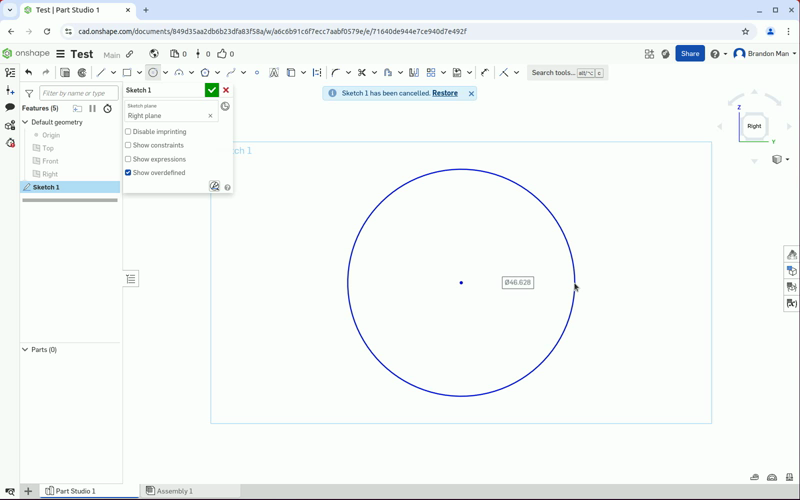
mouse_move(400, 305)
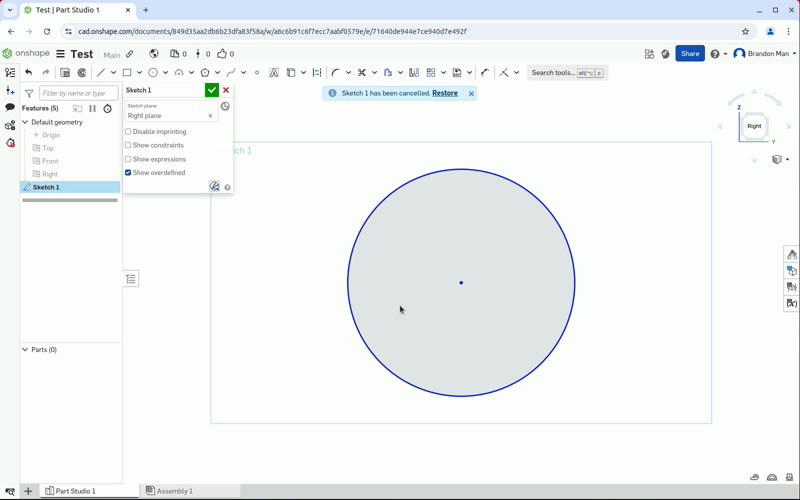
click(400, 305)
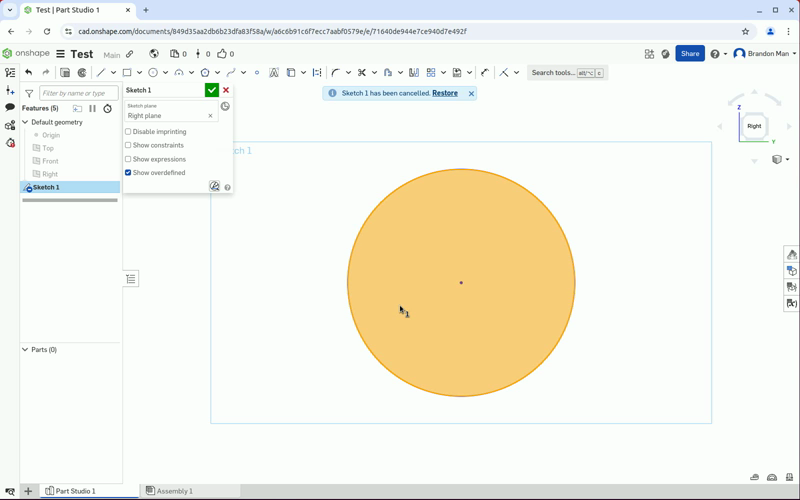
mouse_move(73, 352)
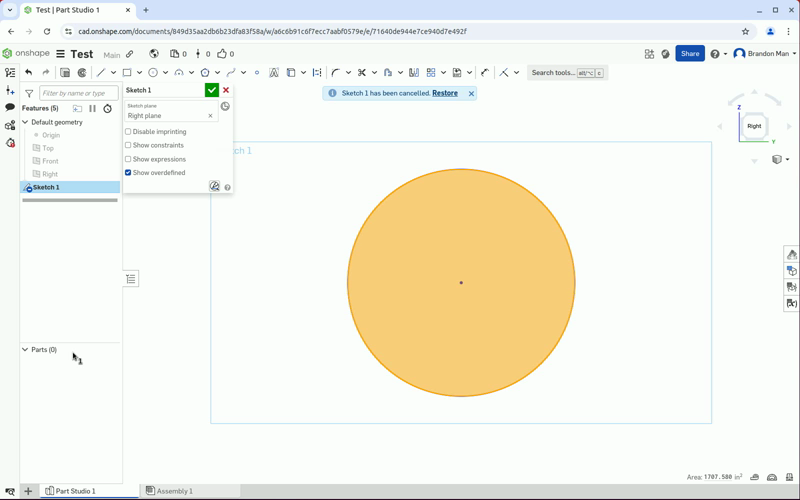
key(shift+y)
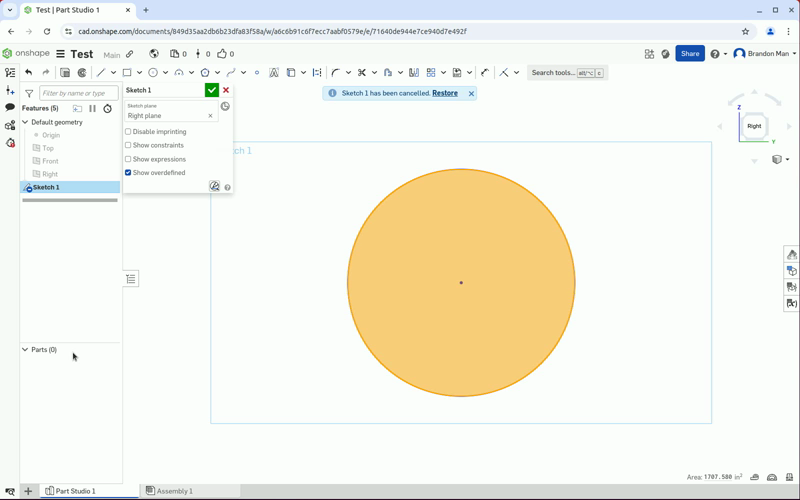
key(shift+e)
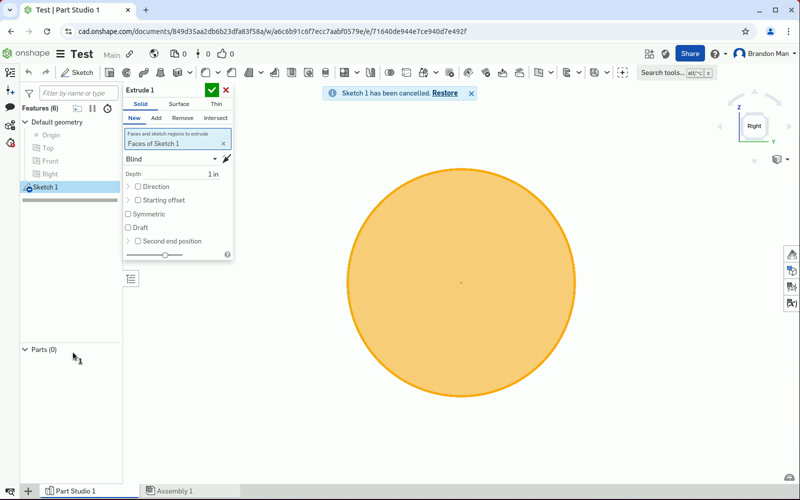
mouse_move(143, 106)
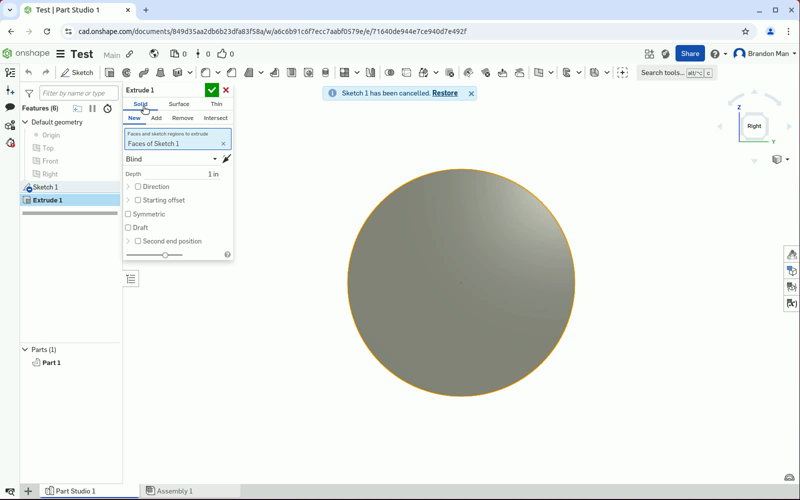
click(143, 106)
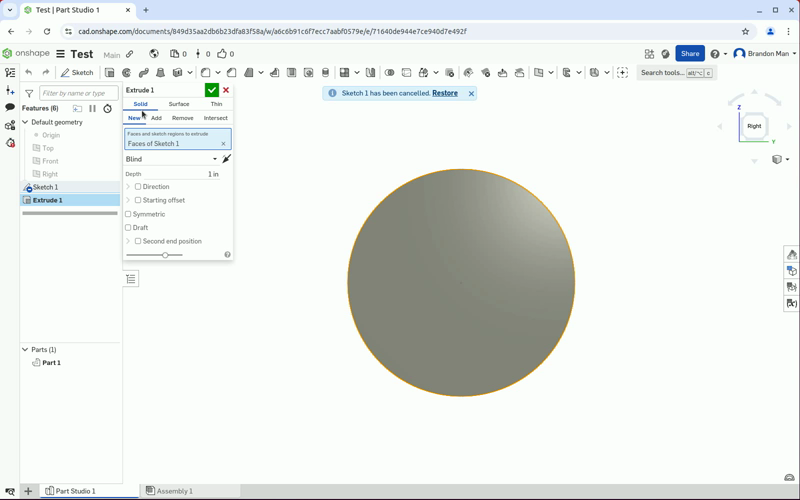
mouse_move(137, 120)
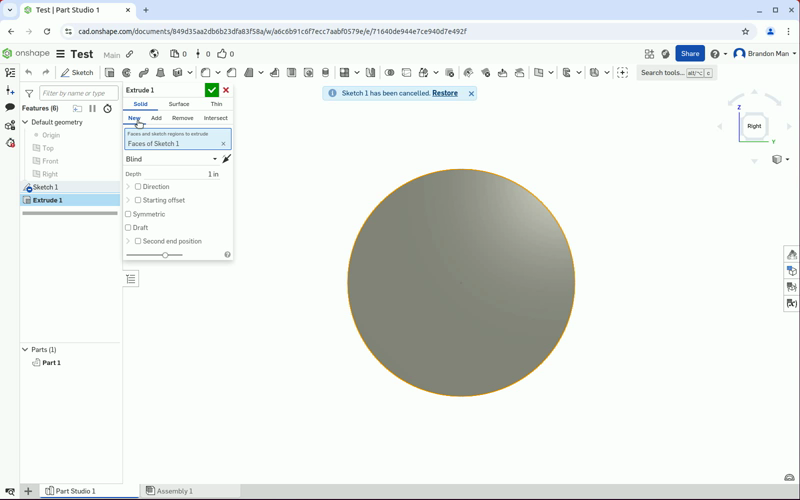
click(137, 120)
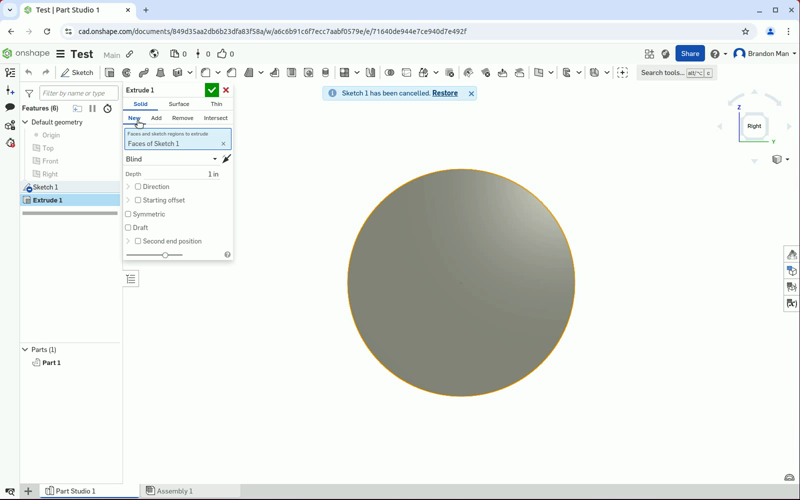
key(tab, 4)
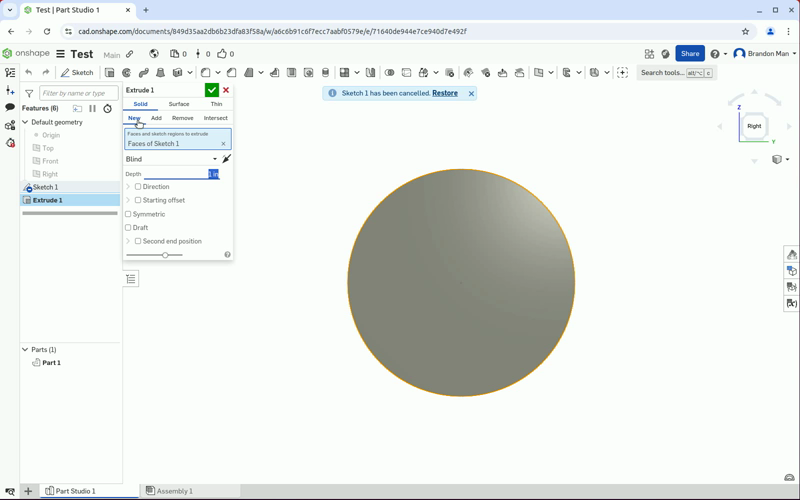
text(5.055)
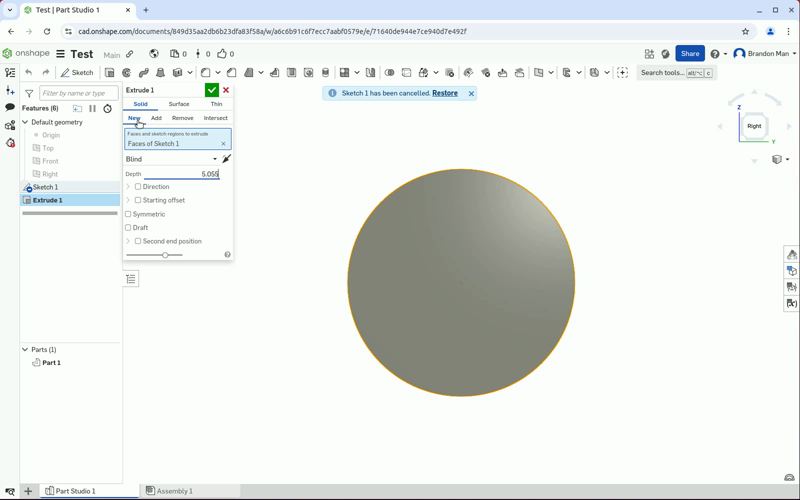
key(enter)
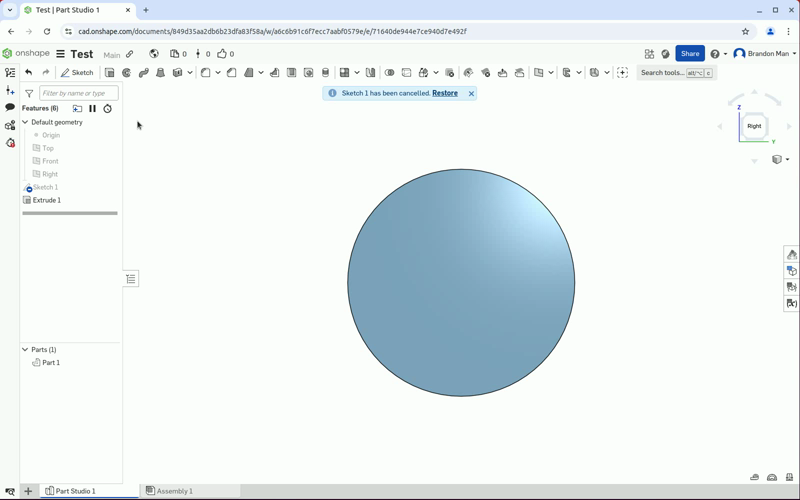
key(shift+h)
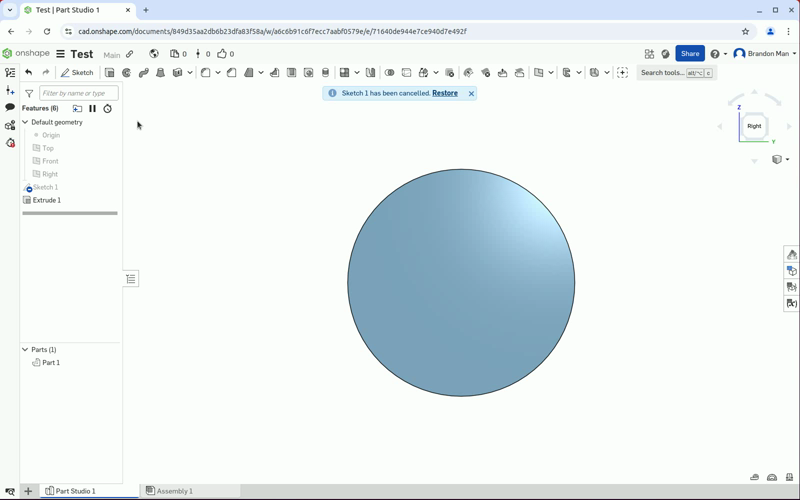
key(shift+h)
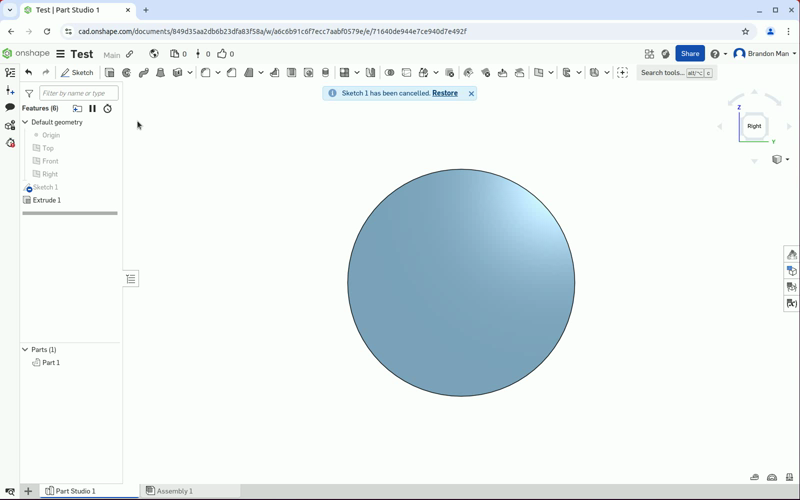
mouse_move(73, 189)
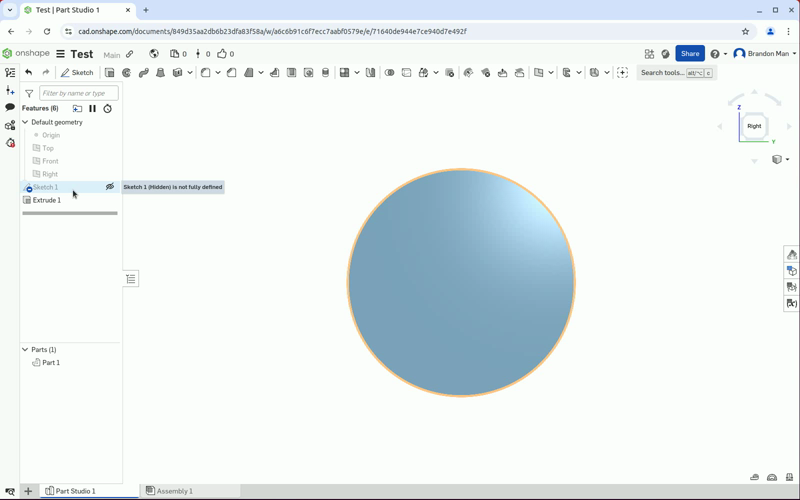
click(73, 189)
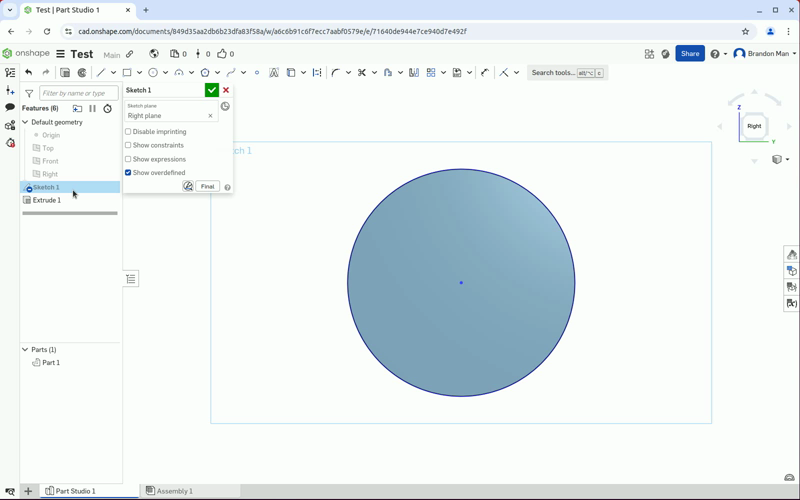
mouse_move(229, 92)
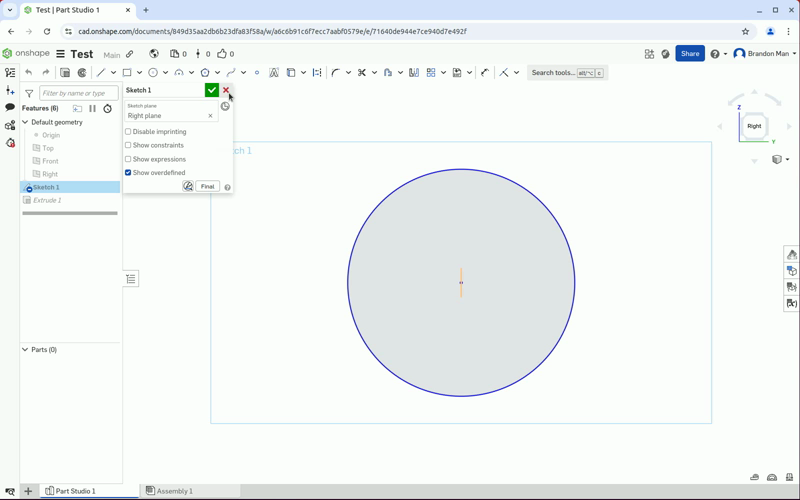
click(229, 92)
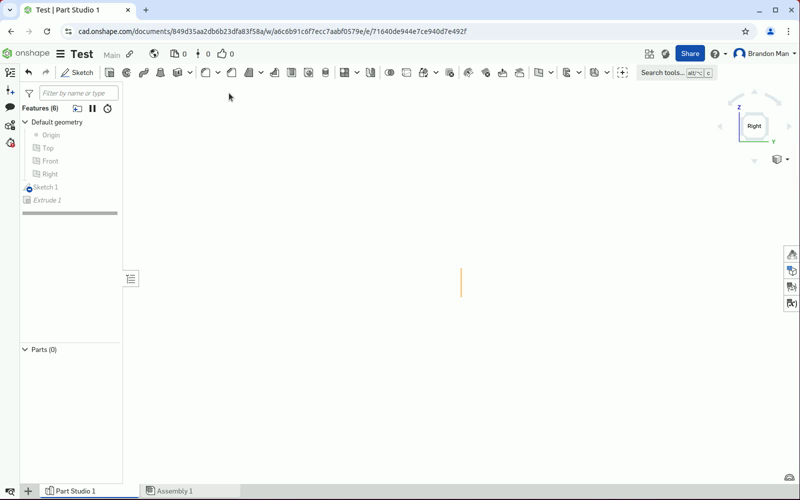
mouse_move(541, 75)
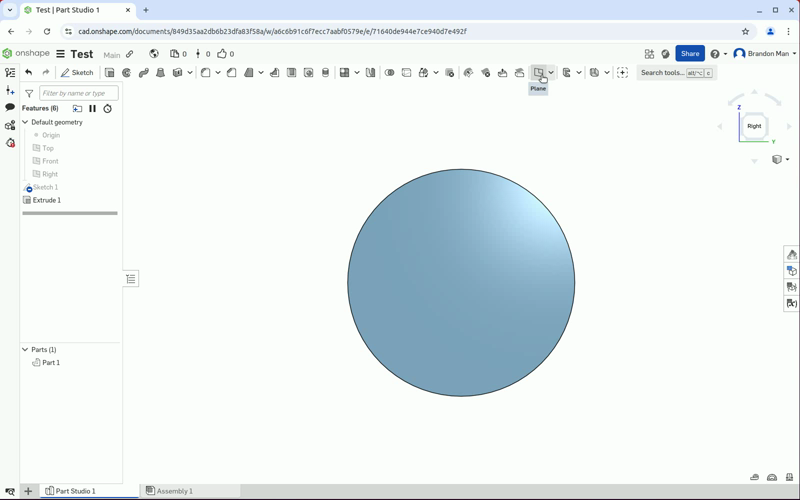
click(541, 75)
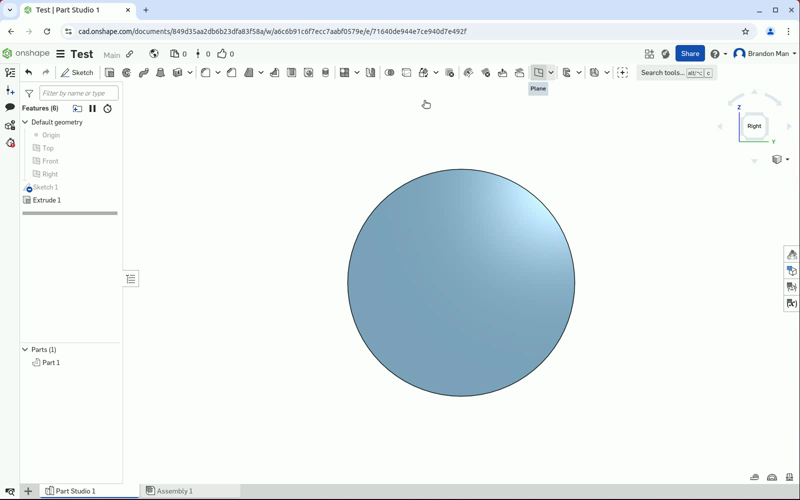
mouse_move(73, 176)
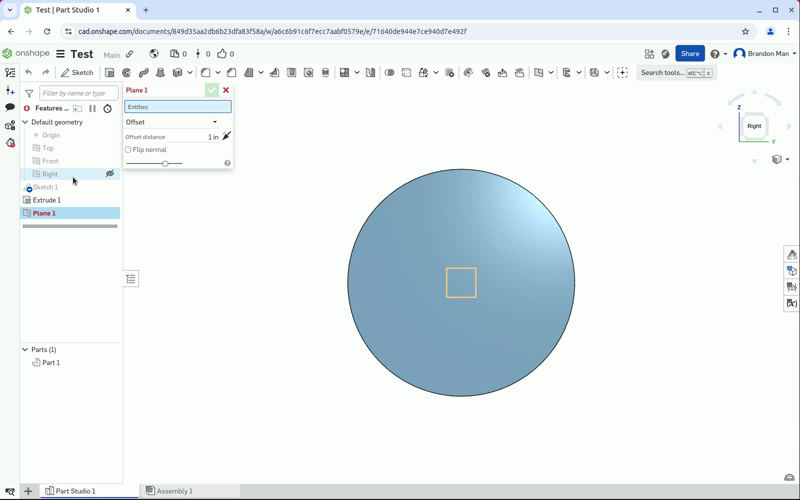
click(73, 176)
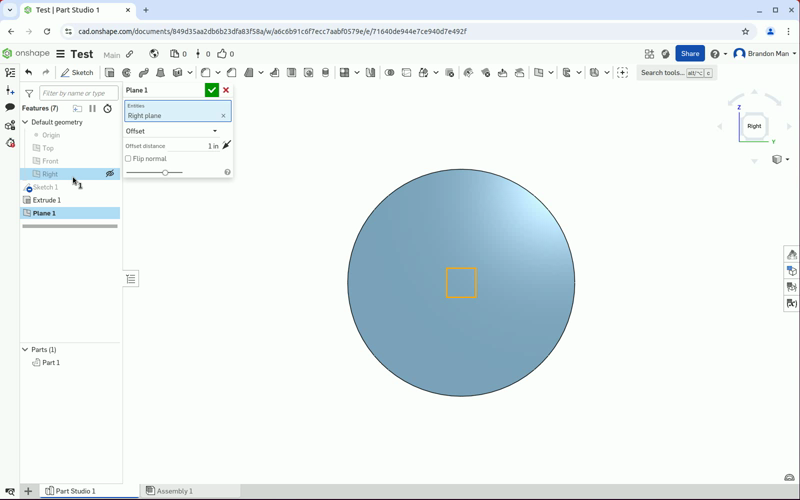
key(tab, 2)
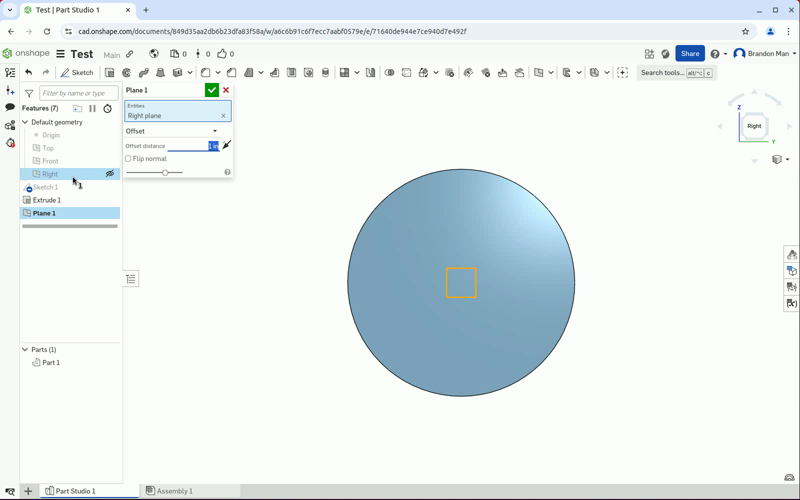
text(5.053)
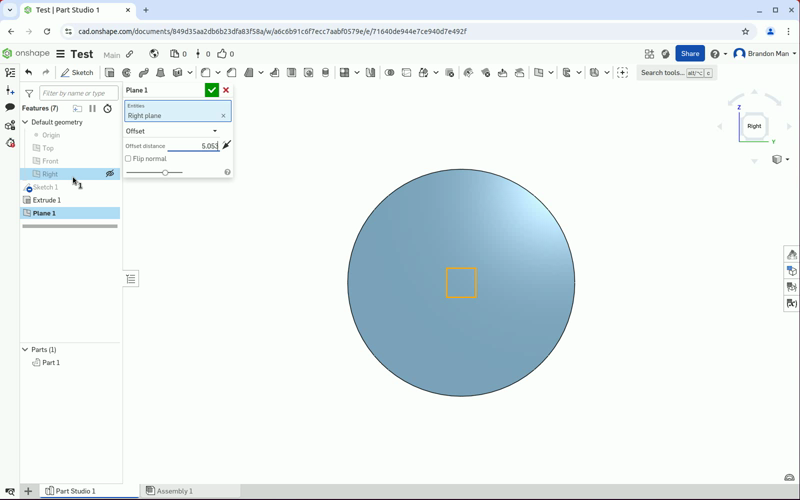
key(enter, 2)
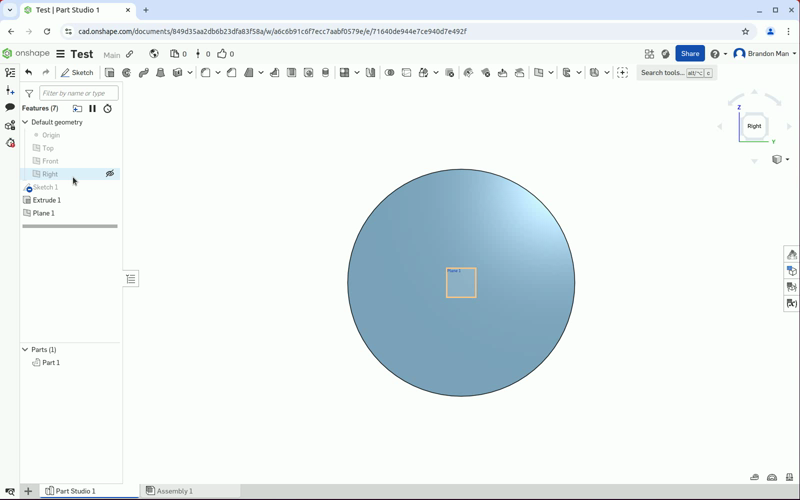
key(shift+s)
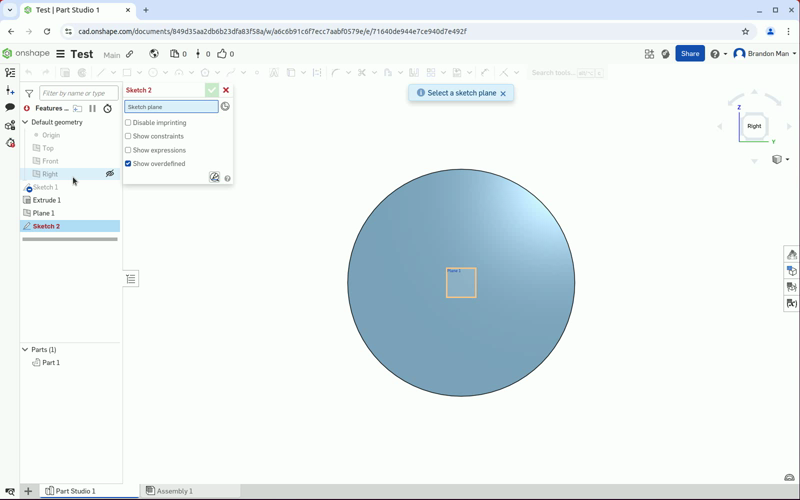
mouse_move(73, 215)
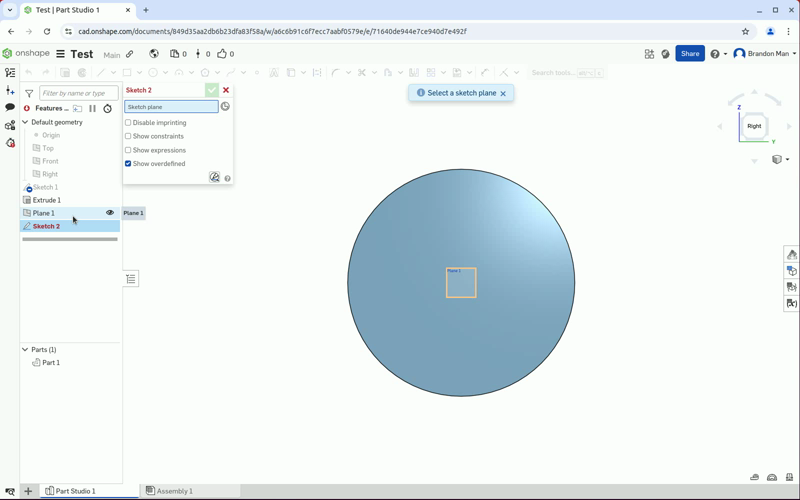
click(73, 215)
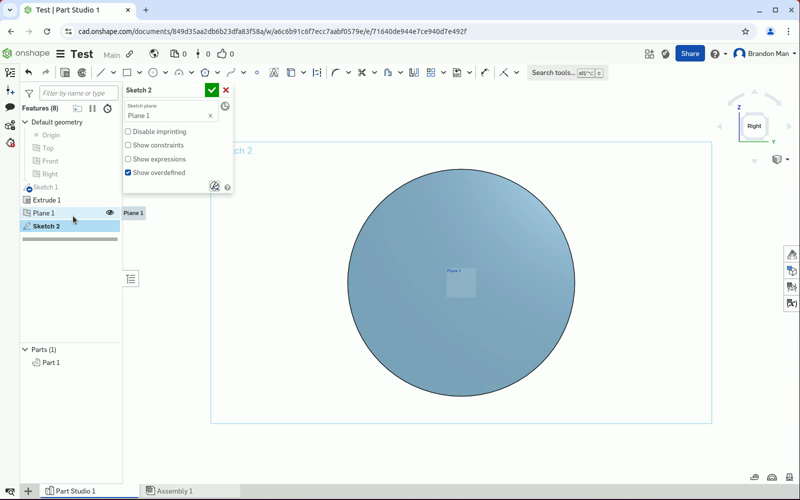
mouse_move(73, 352)
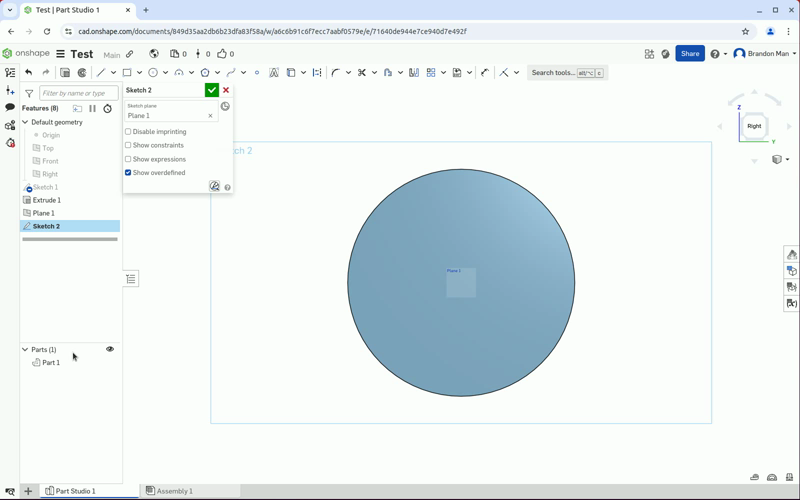
key(y)
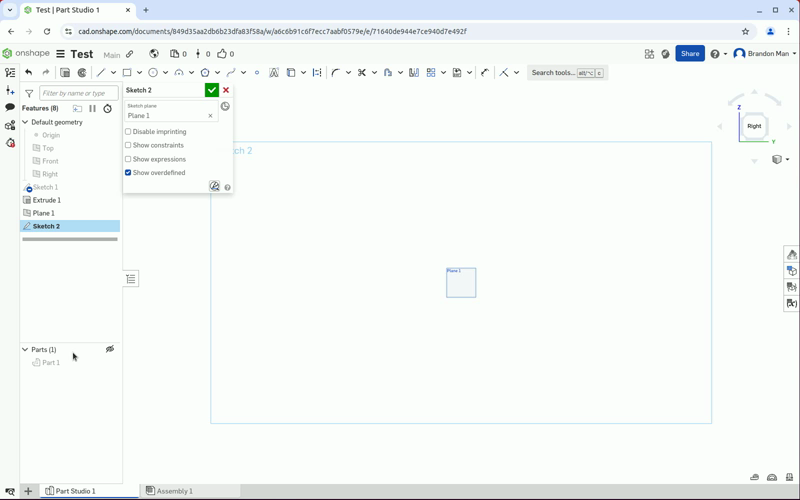
key(c)
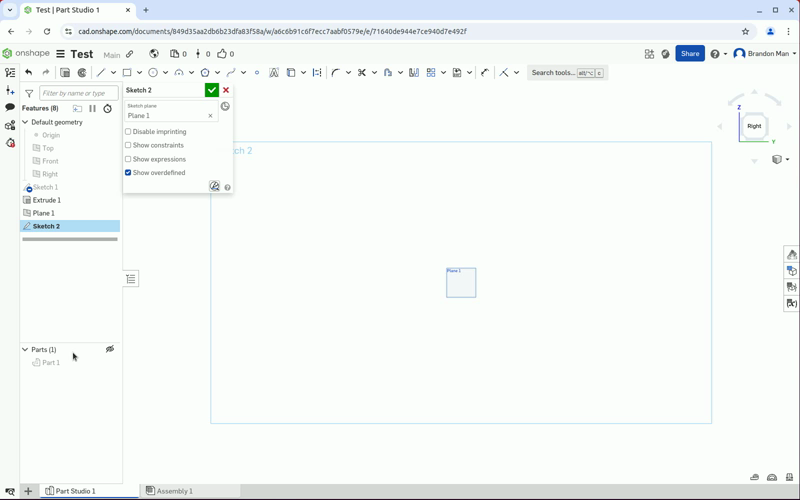
key_down(shift)
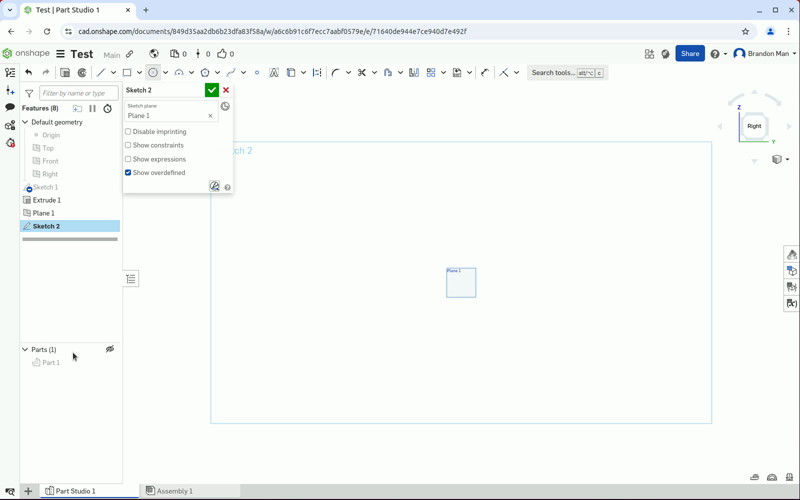
mouse_move(461, 282)
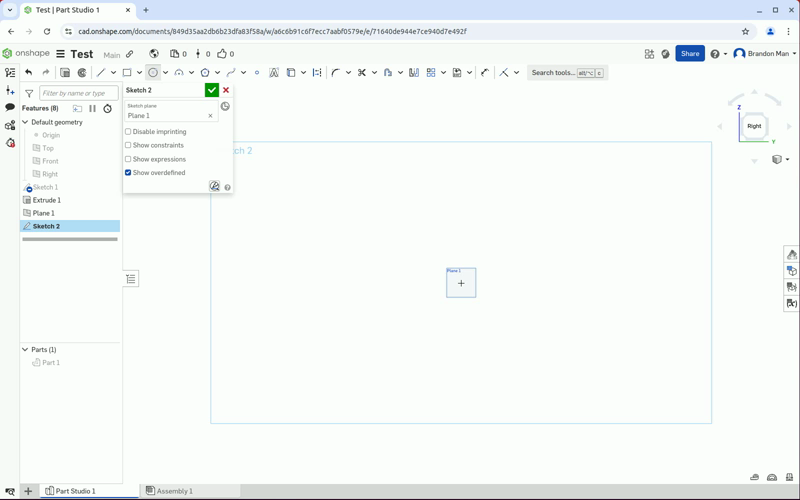
click(461, 282)
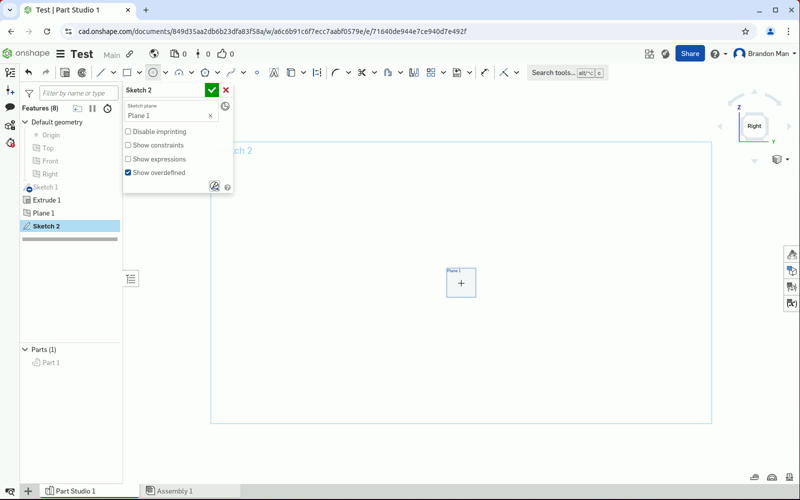
key_up(shift)
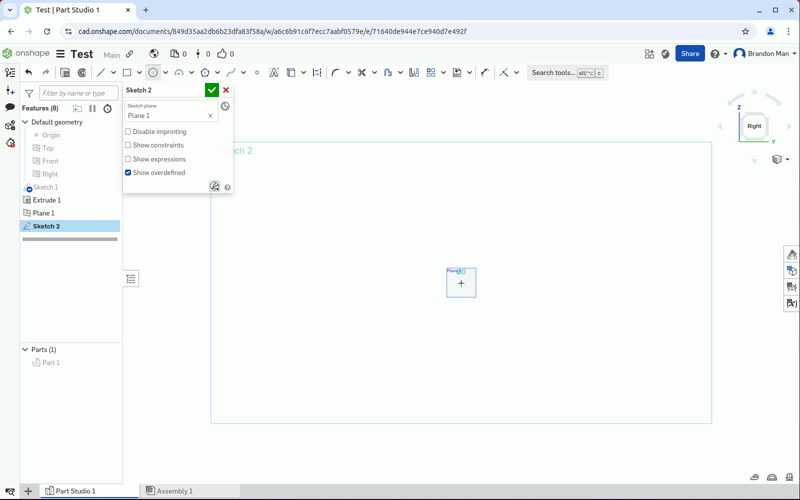
mouse_move(533, 282)
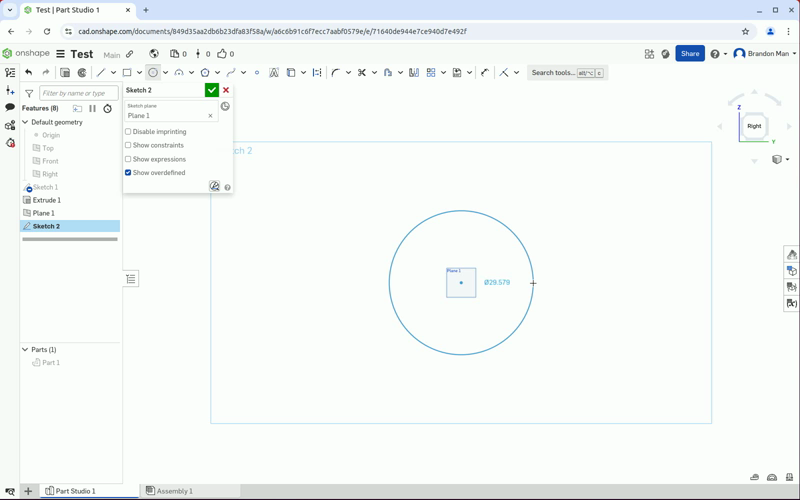
click(533, 282)
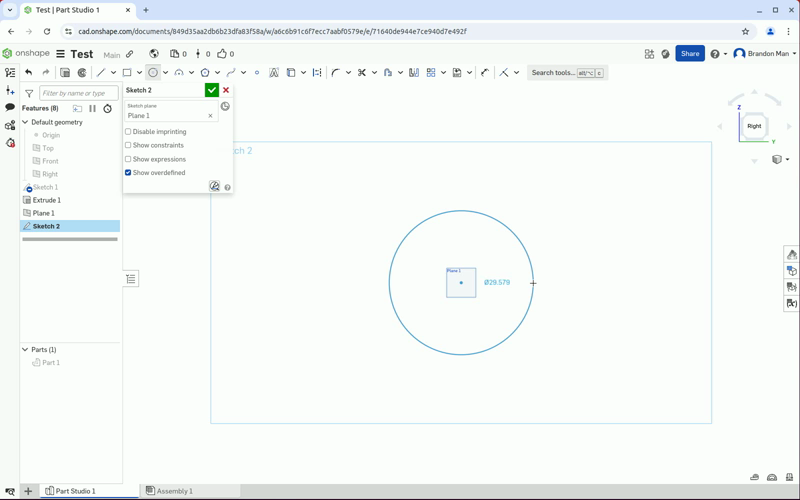
key(esc)
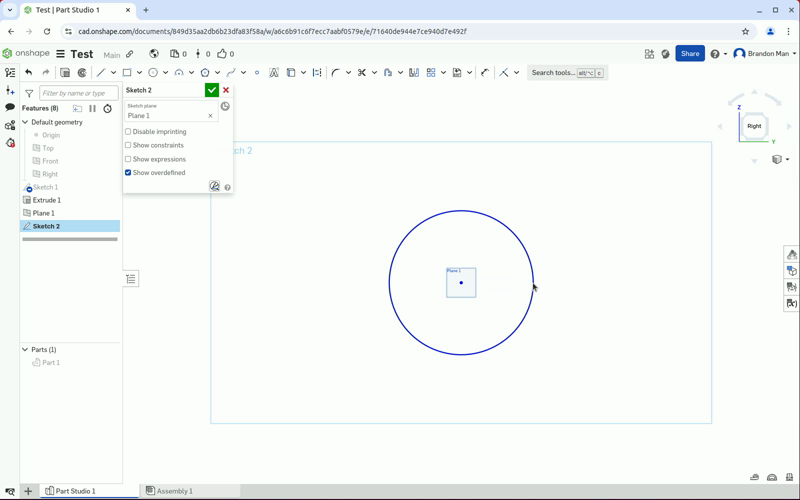
mouse_move(502, 324)
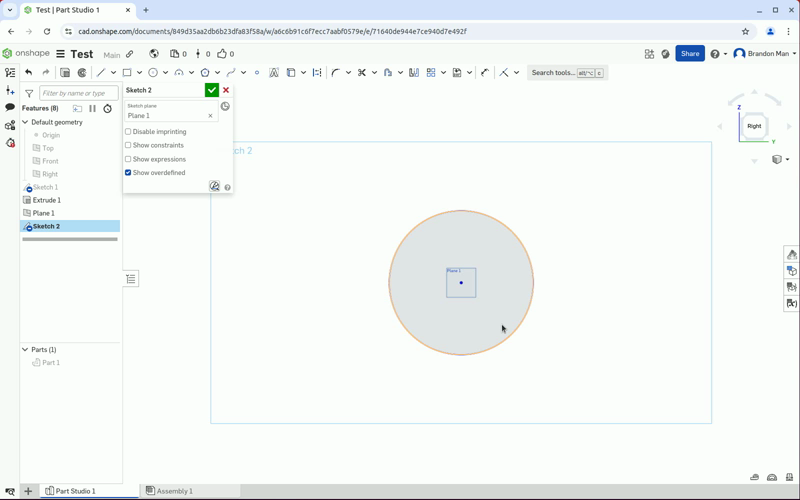
click(502, 324)
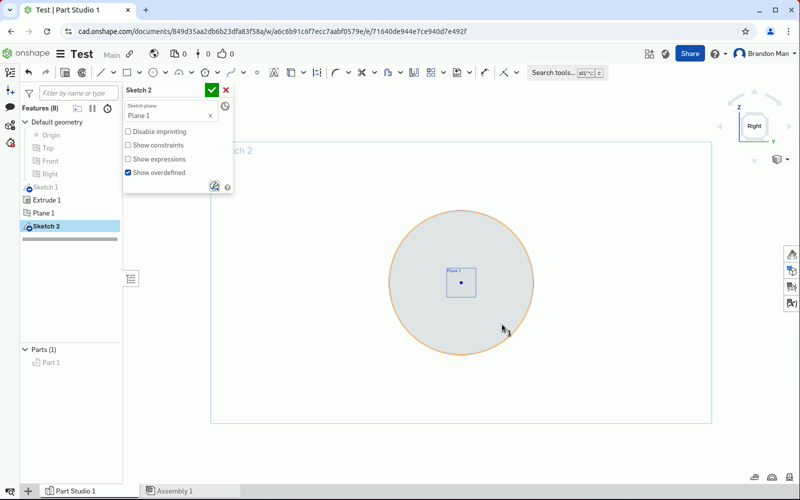
mouse_move(73, 352)
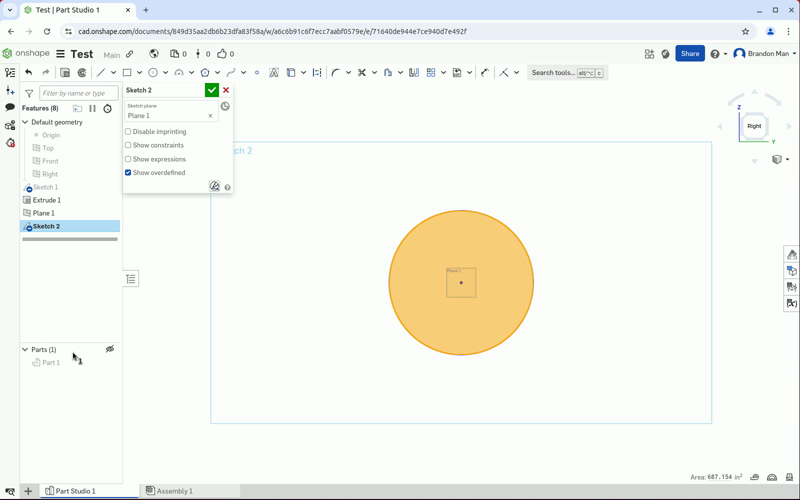
key(shift+y)
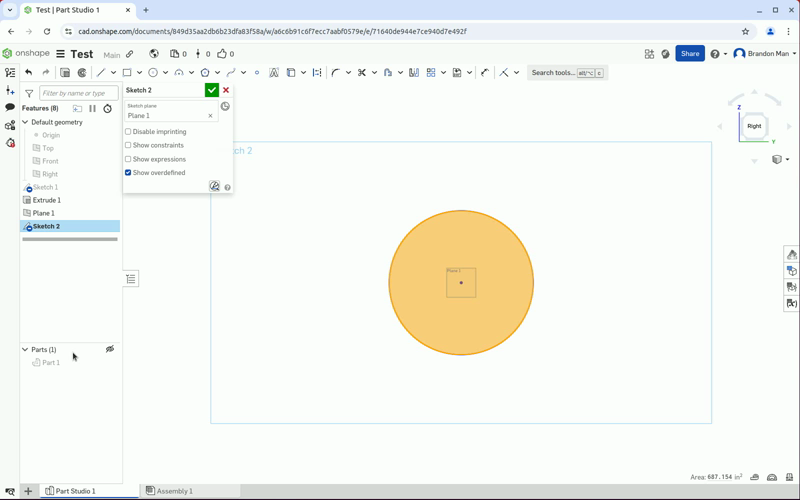
key(shift+e)
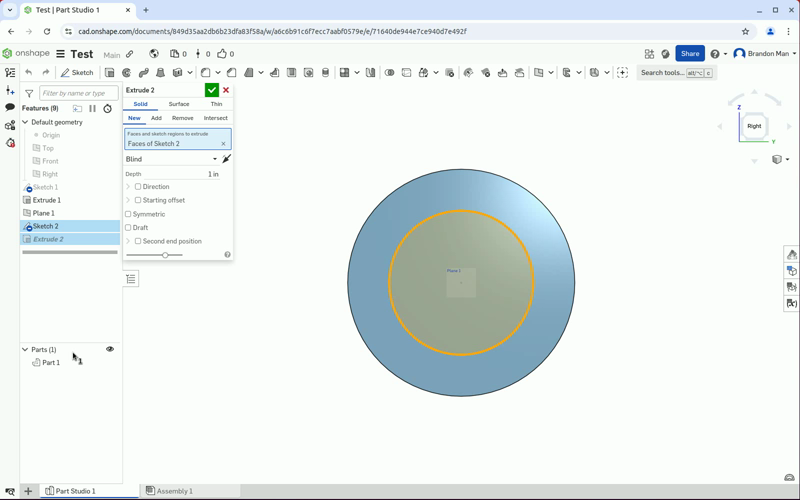
mouse_move(143, 106)
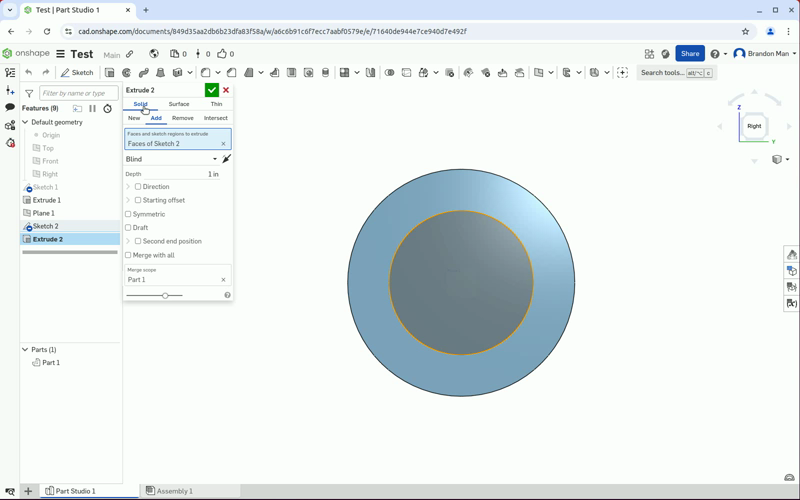
click(143, 106)
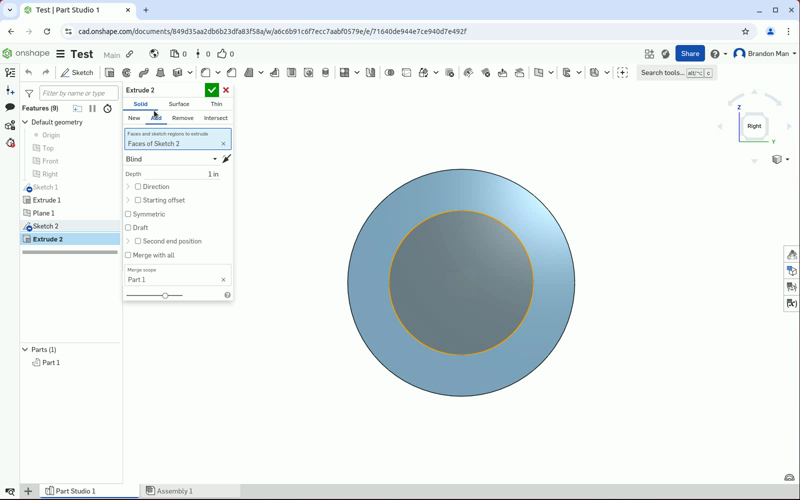
mouse_move(186, 120)
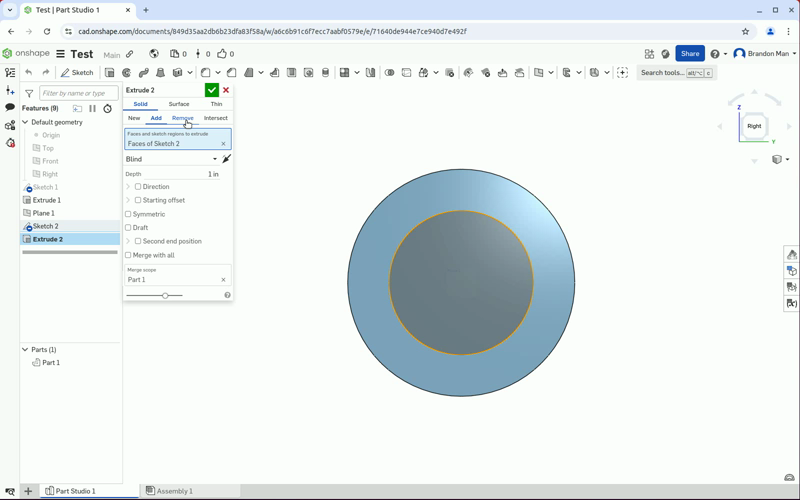
click(186, 120)
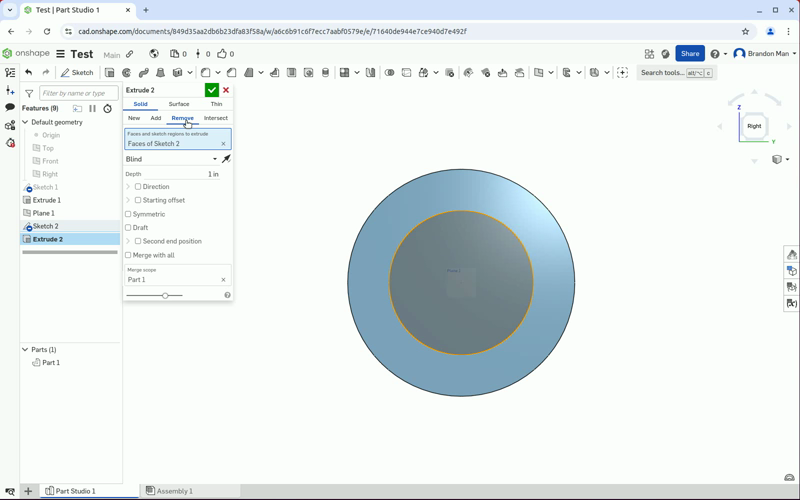
key(tab, 4)
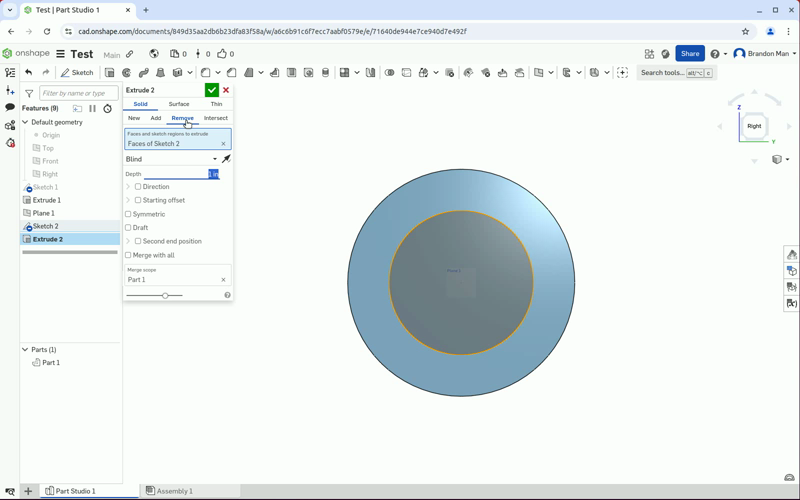
text(13.48)
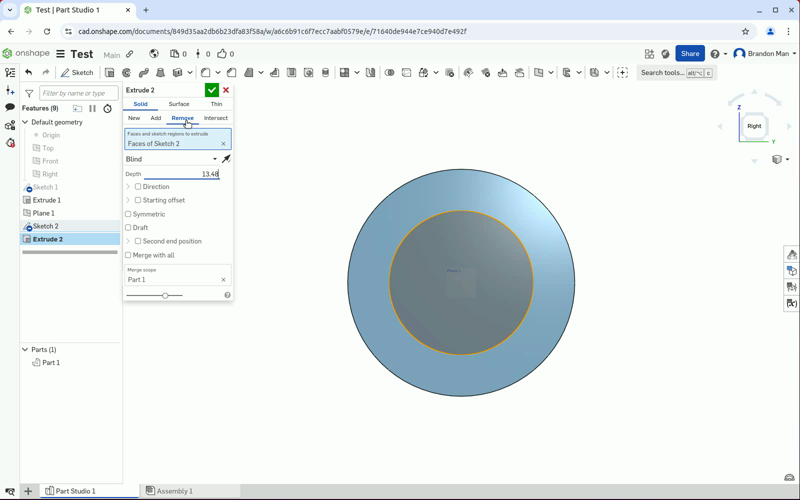
key(tab, 6)
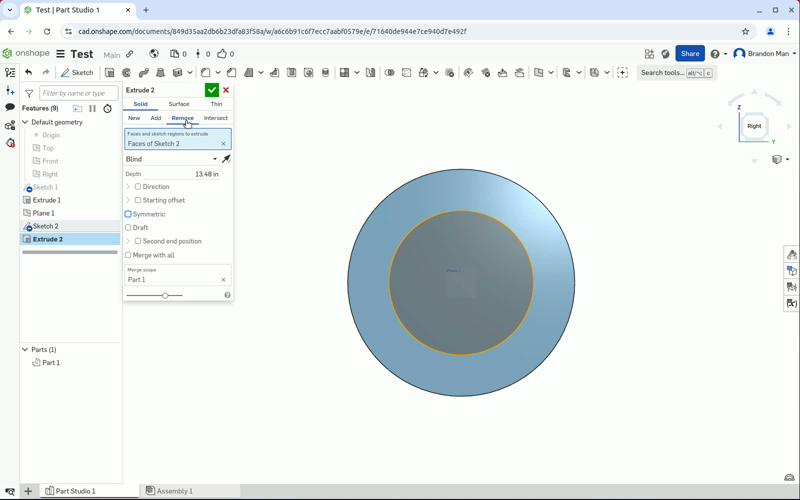
key(space)
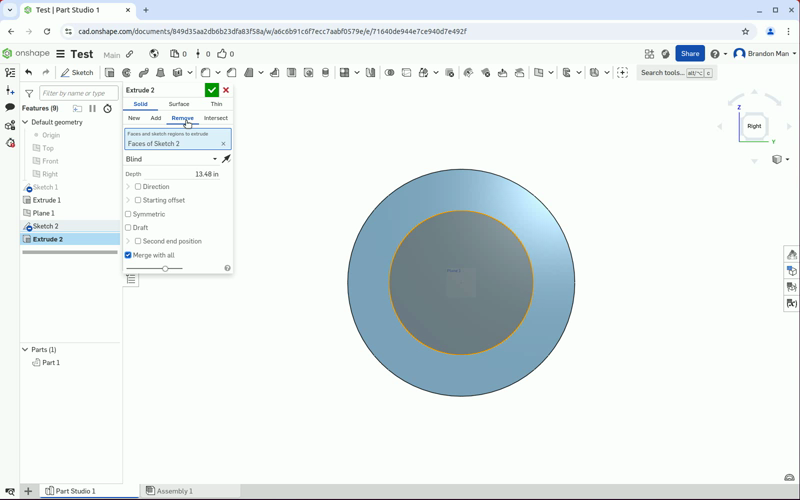
key(enter)
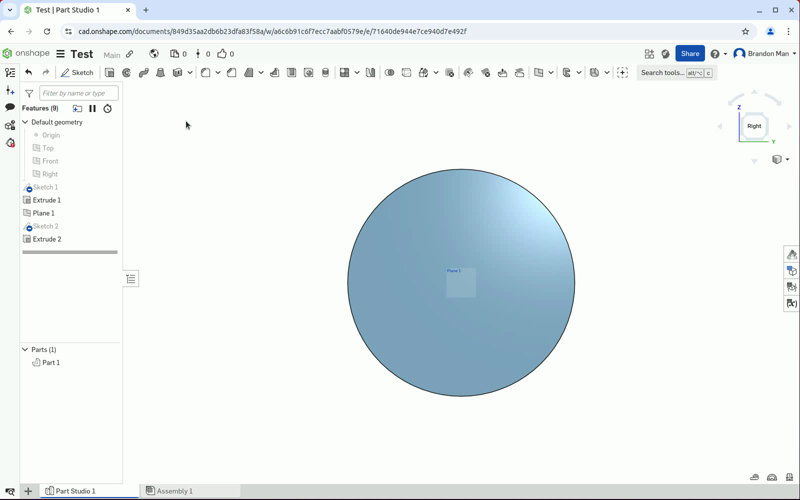
key(shift+h)
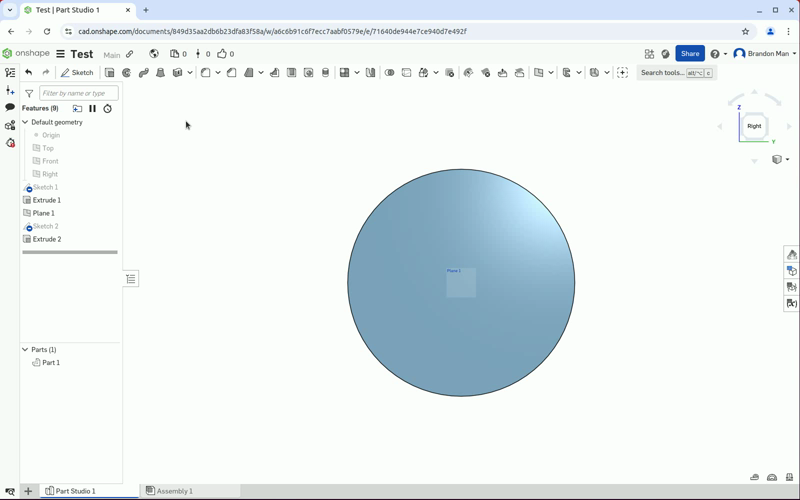
key(shift+h)
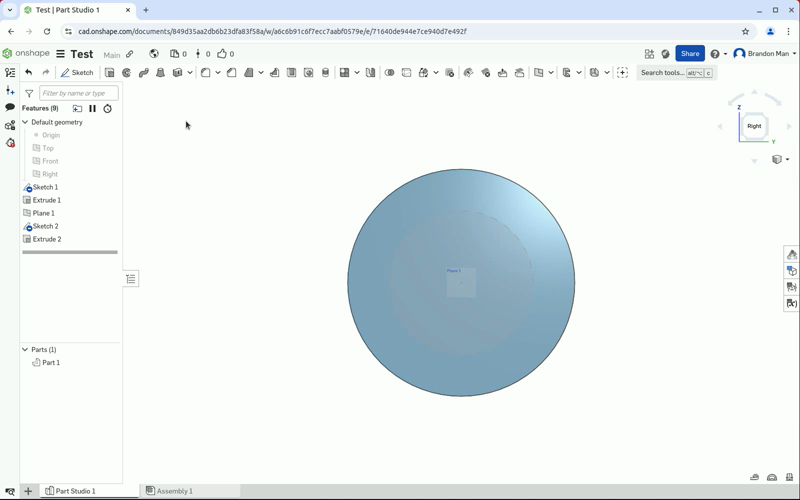
key(shift+7)
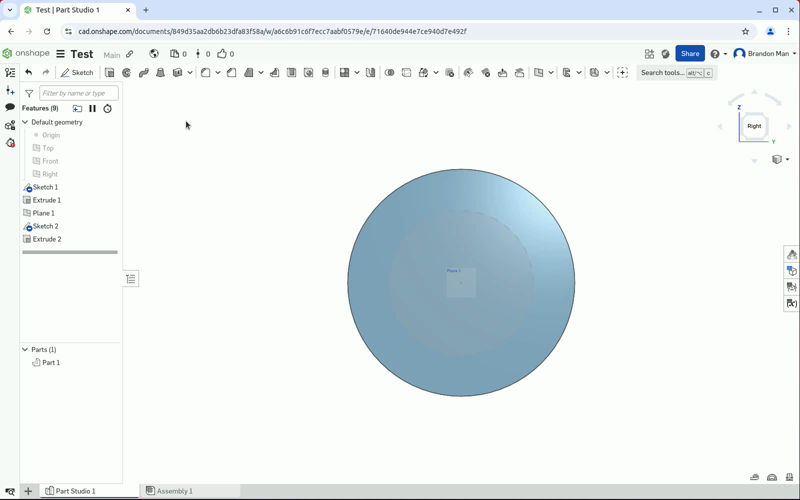
key(right, 2)
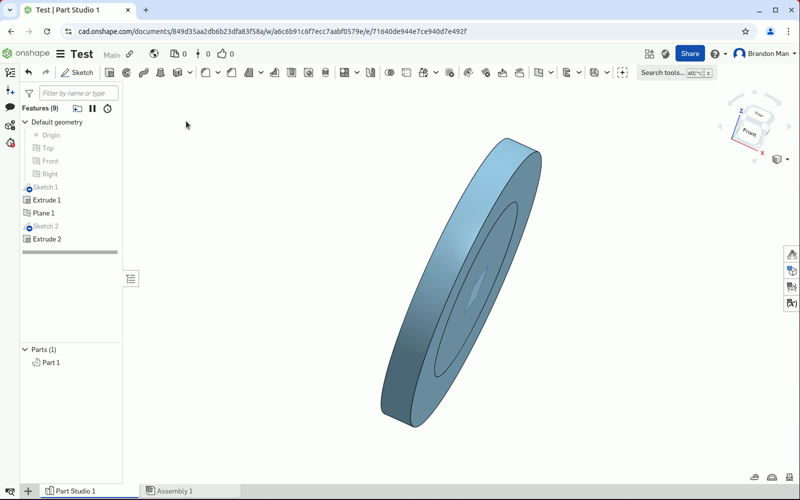
key(down, 2)
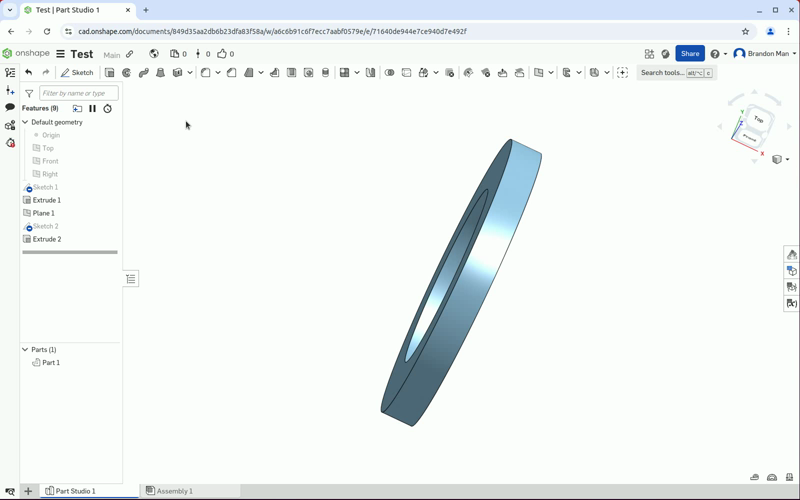
key(up, 2)
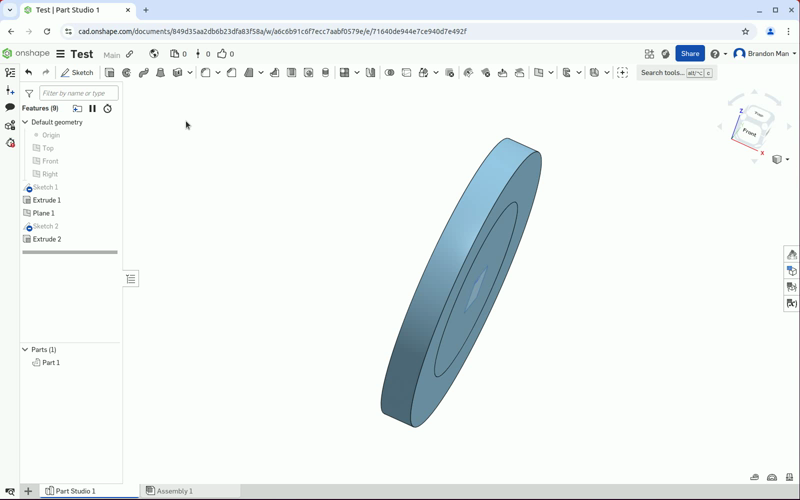
key(left, 2)
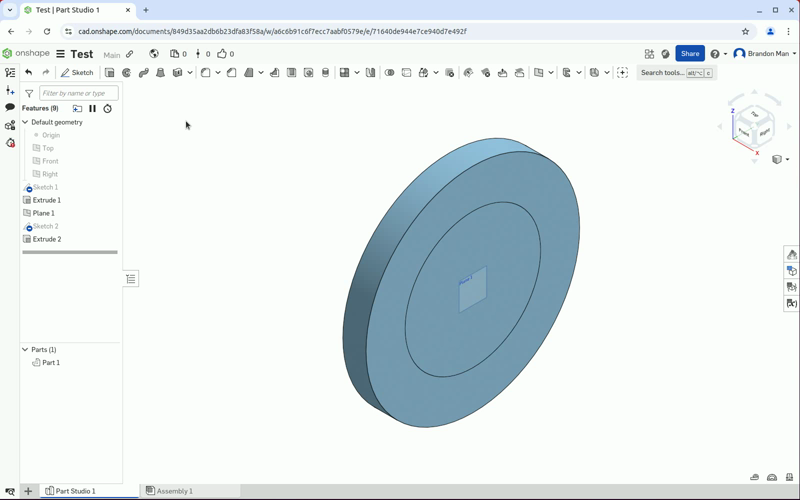
mouse_move(73, 189)
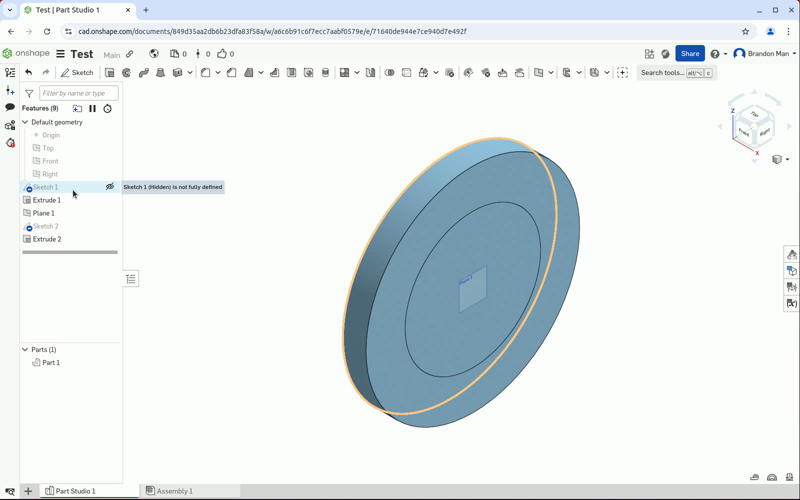
click(73, 189)